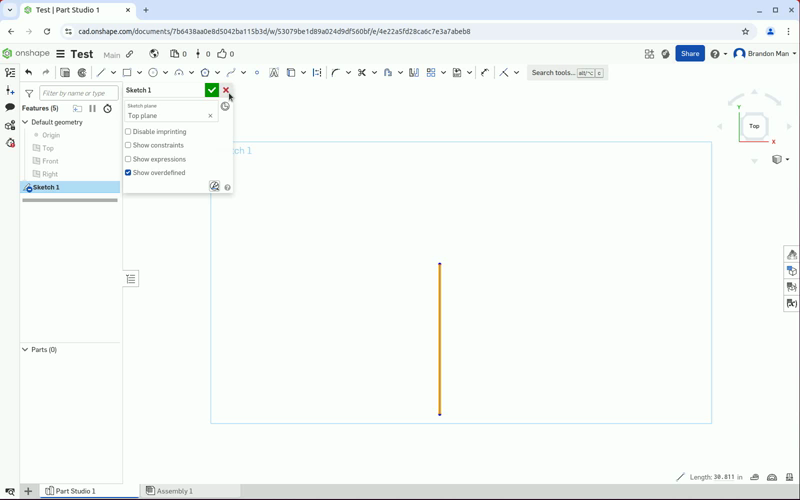
key(shift+h)
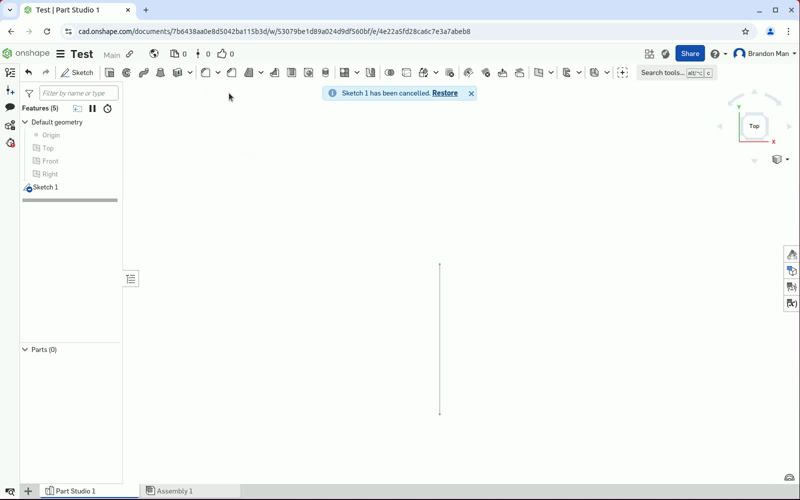
key(shift+s)
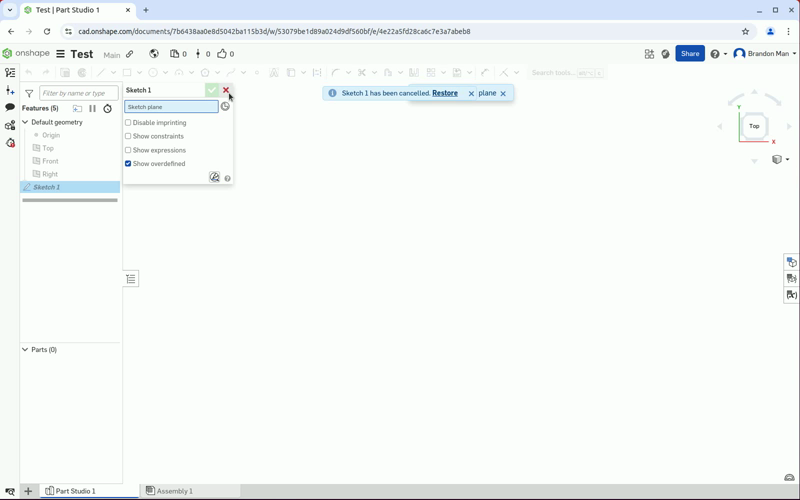
mouse_move(73, 150)
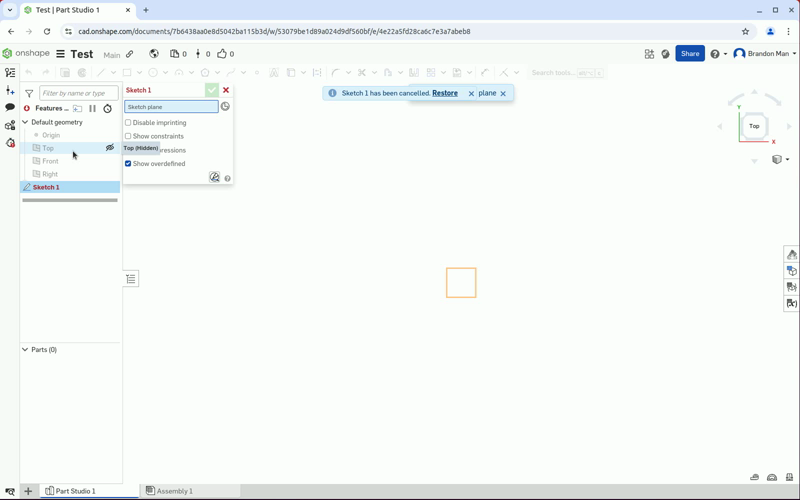
click(73, 150)
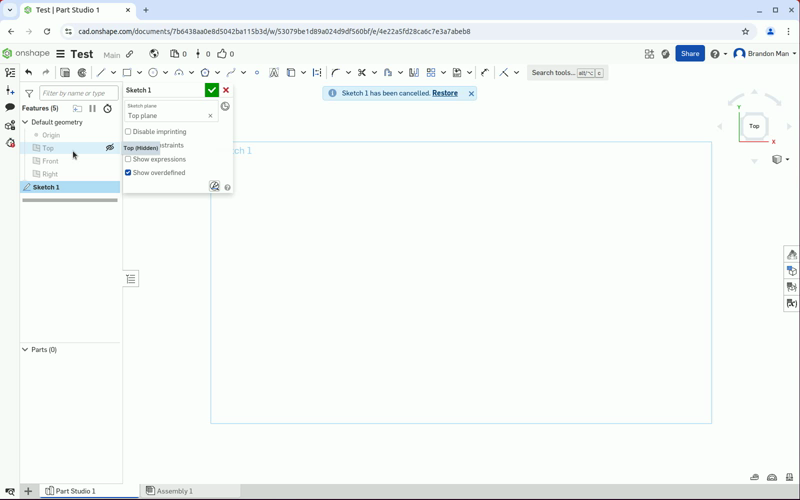
mouse_move(73, 352)
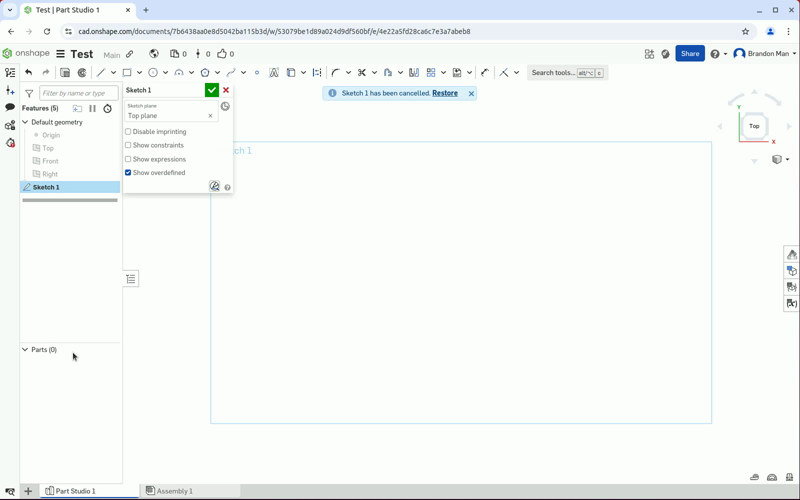
key(y)
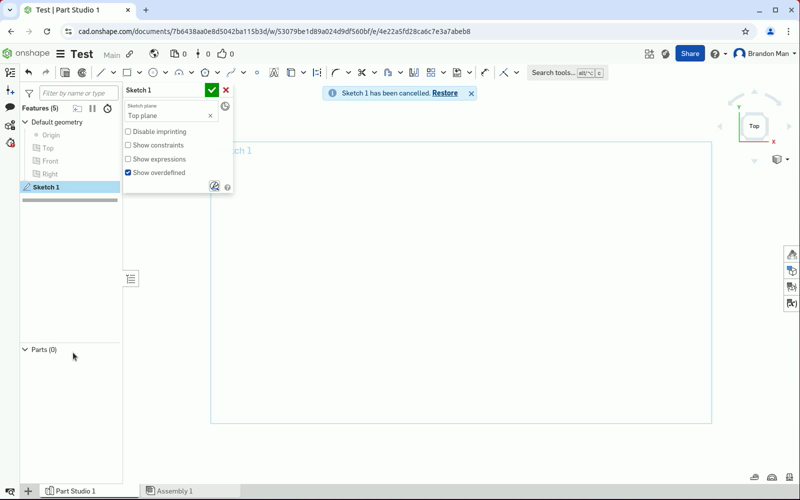
key(c)
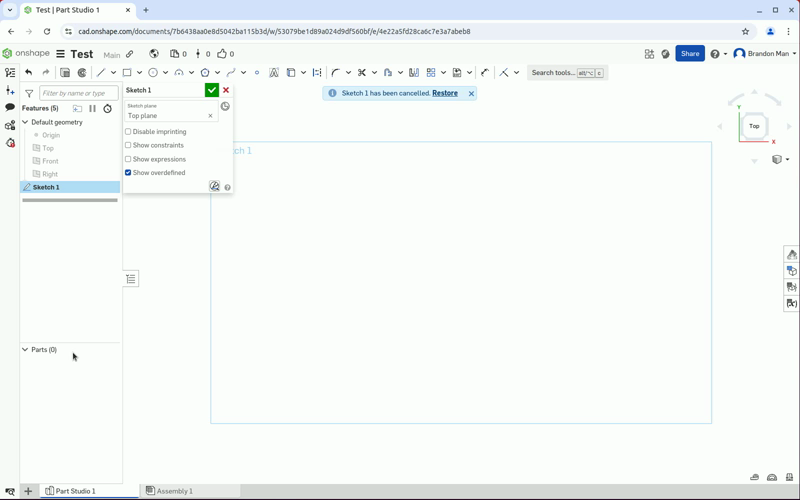
key_down(shift)
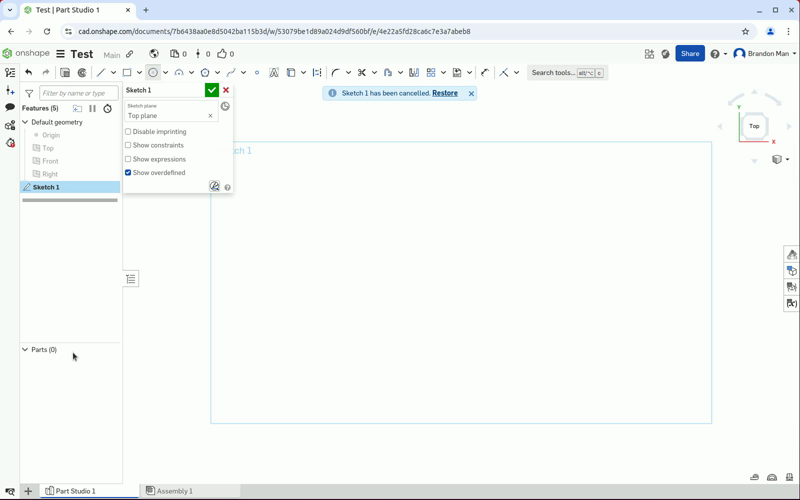
mouse_move(461, 282)
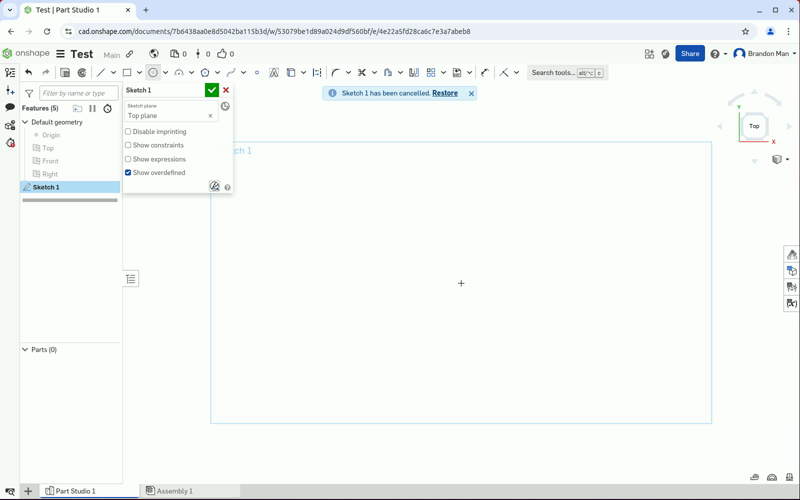
click(461, 282)
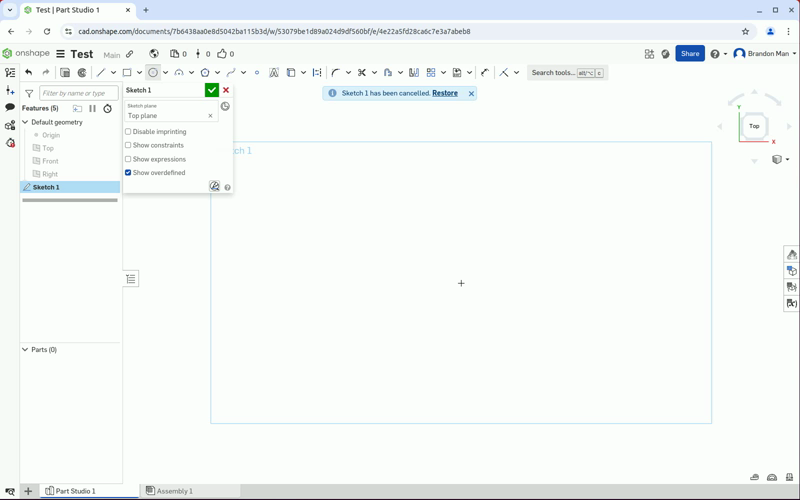
key_up(shift)
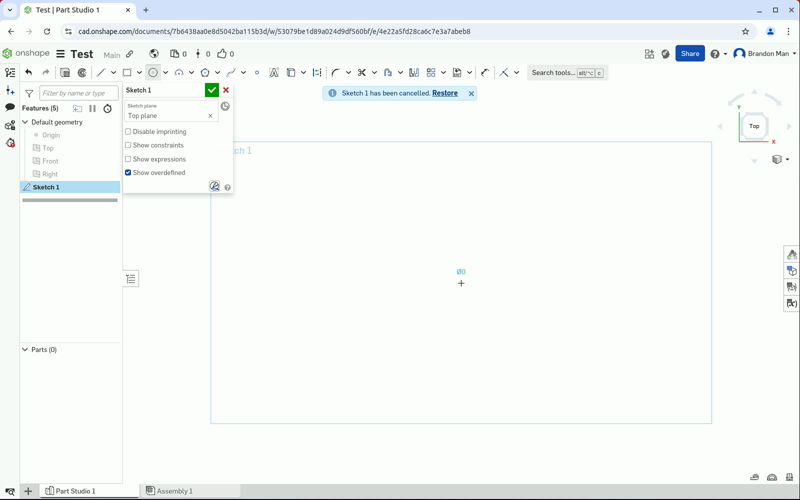
mouse_move(574, 282)
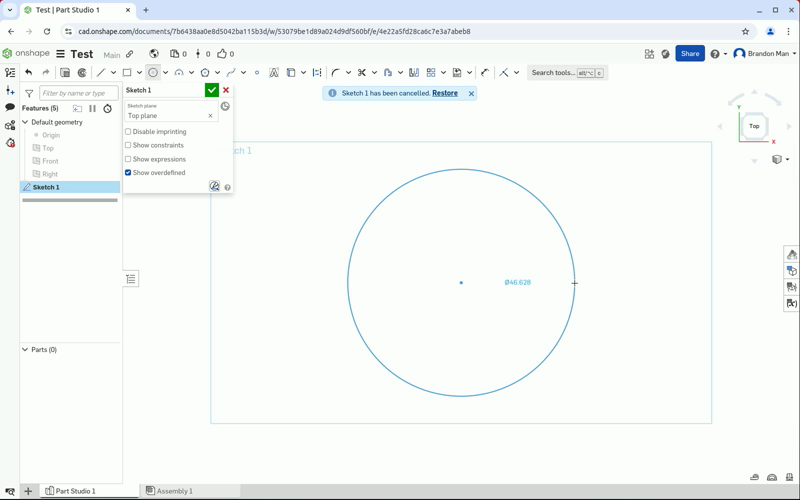
click(574, 282)
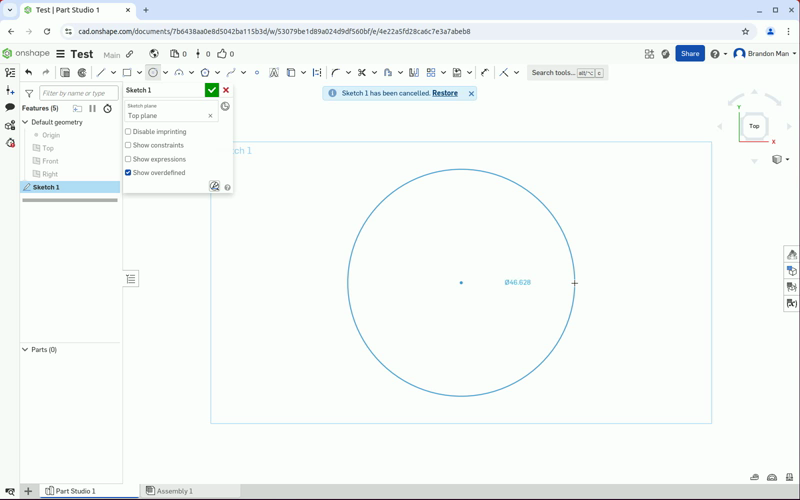
key(esc)
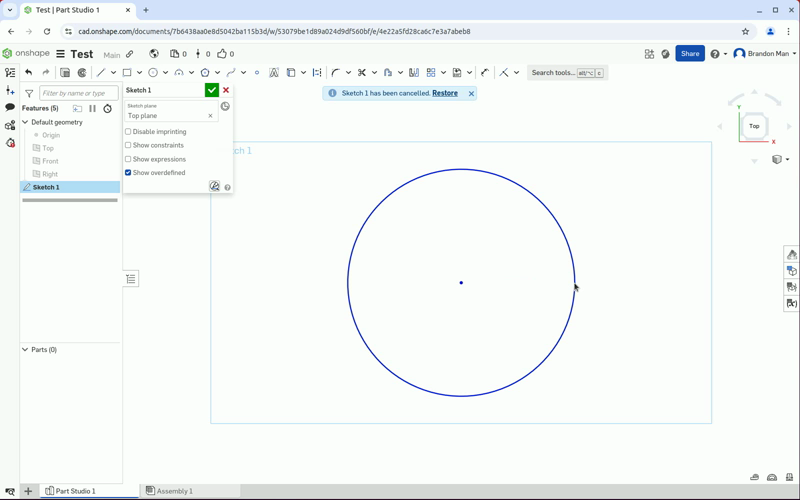
key(c)
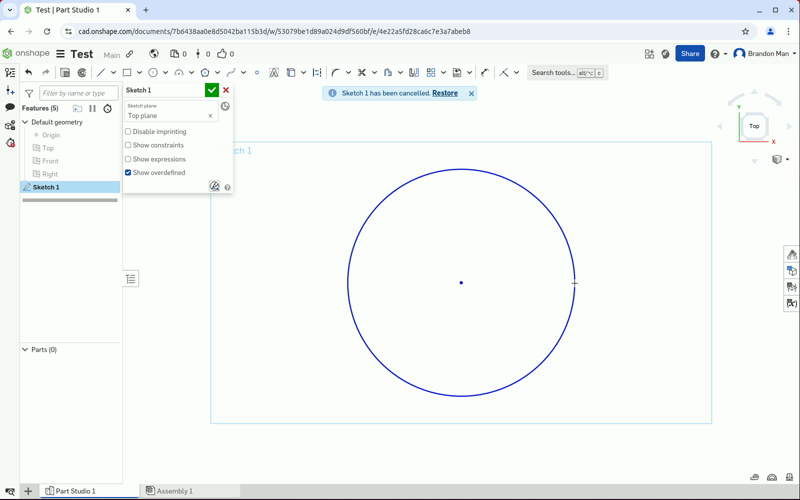
key_down(shift)
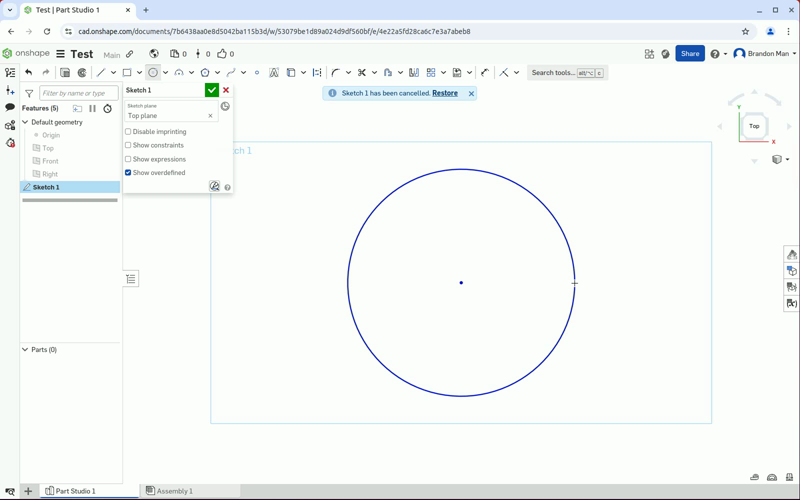
mouse_move(461, 282)
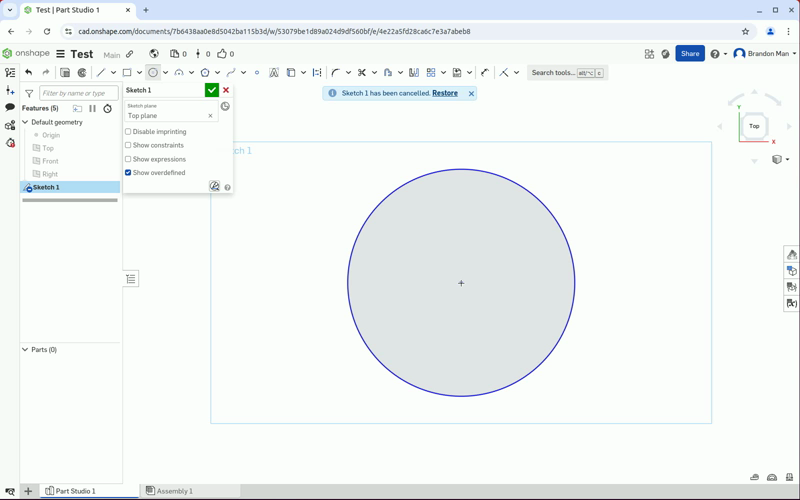
click(461, 282)
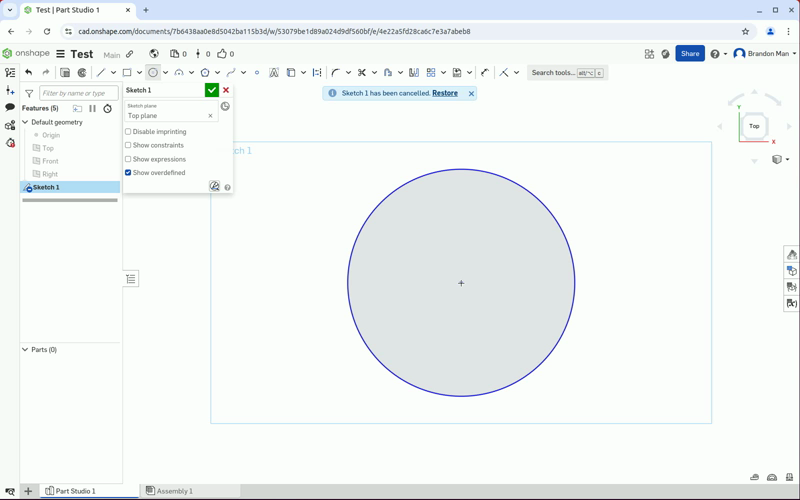
key_up(shift)
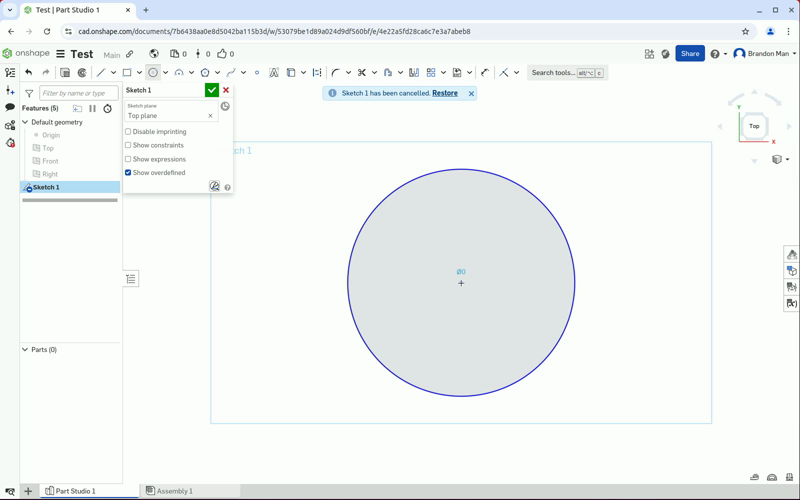
mouse_move(550, 282)
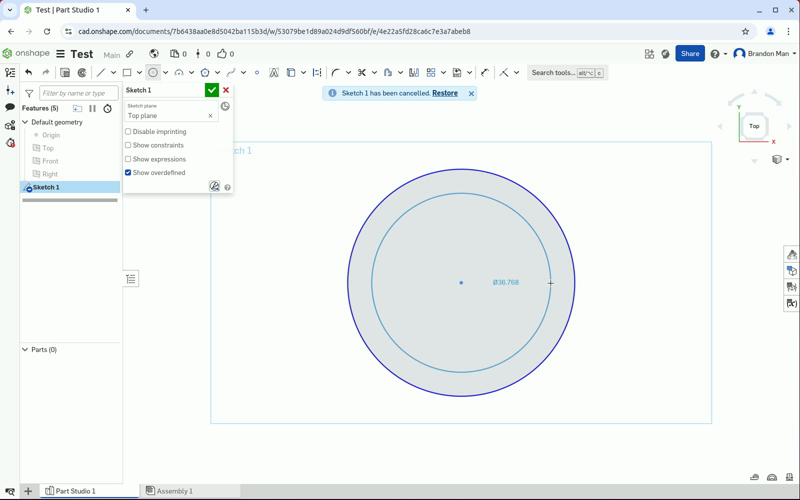
click(550, 282)
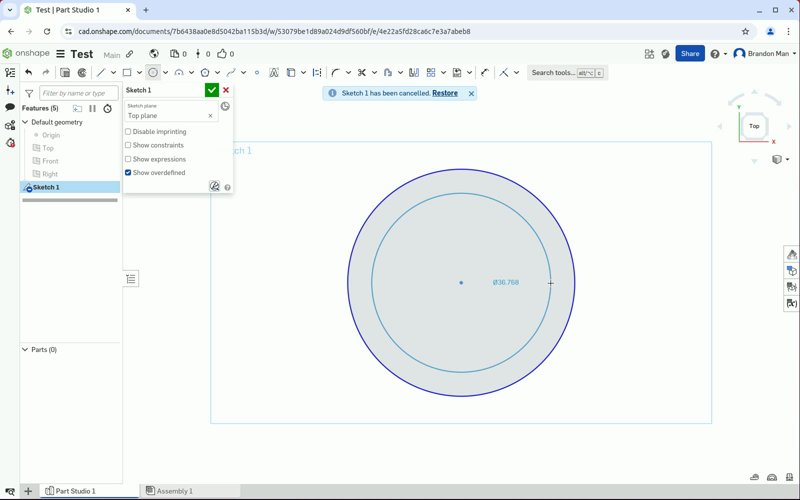
key(esc)
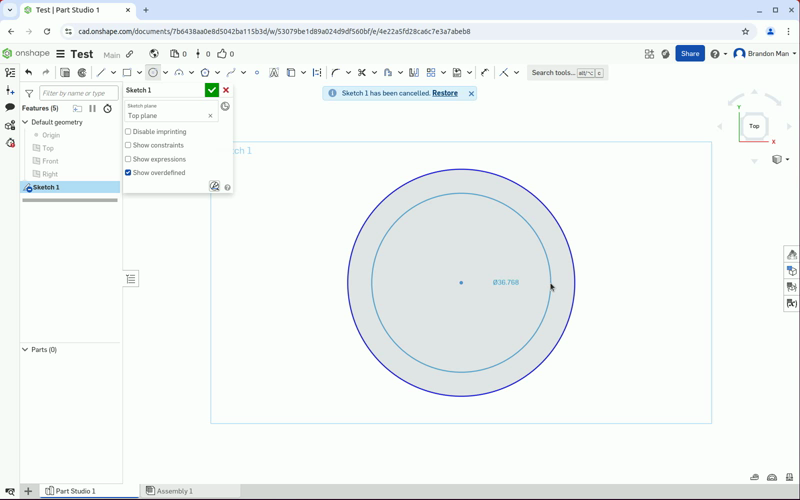
mouse_move(550, 232)
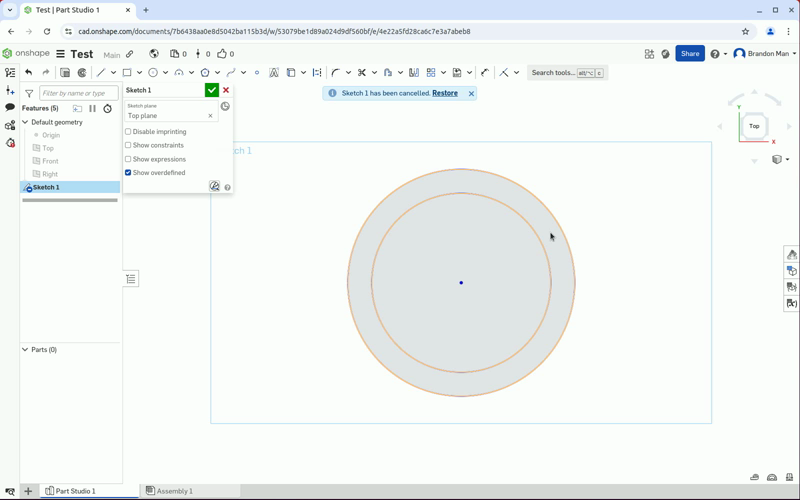
click(550, 232)
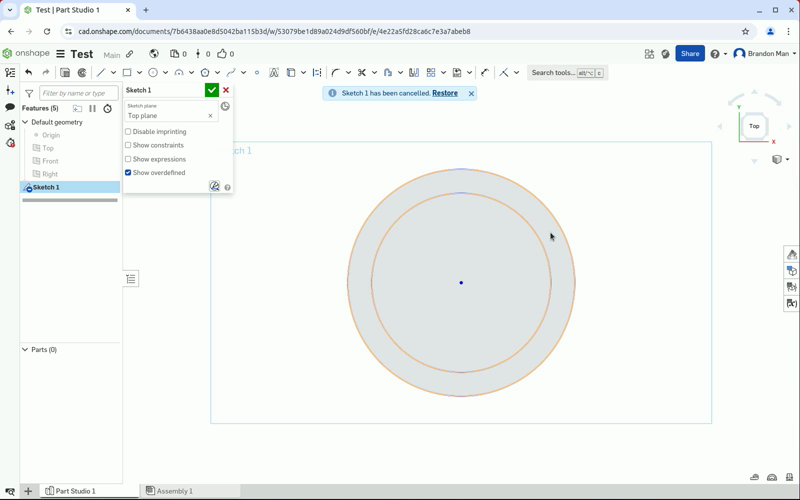
mouse_move(73, 352)
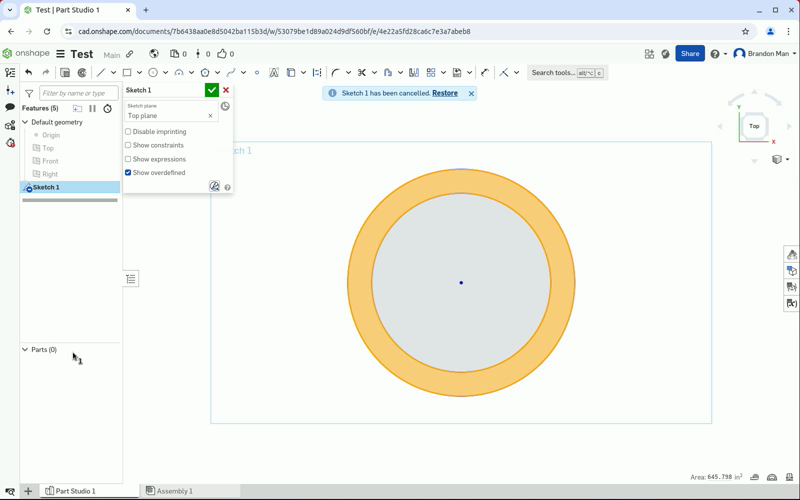
key(shift+y)
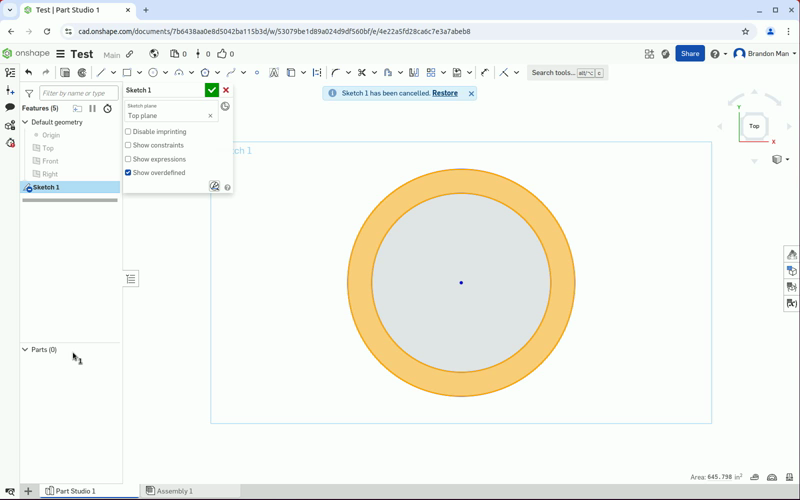
key(shift+e)
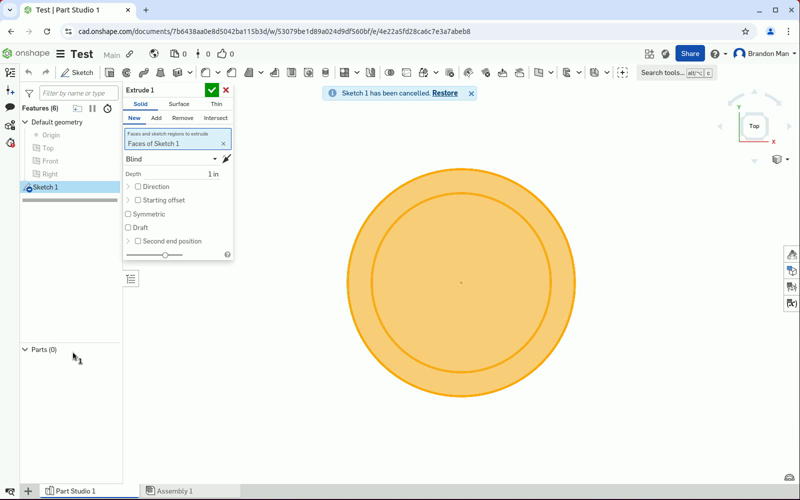
mouse_move(143, 106)
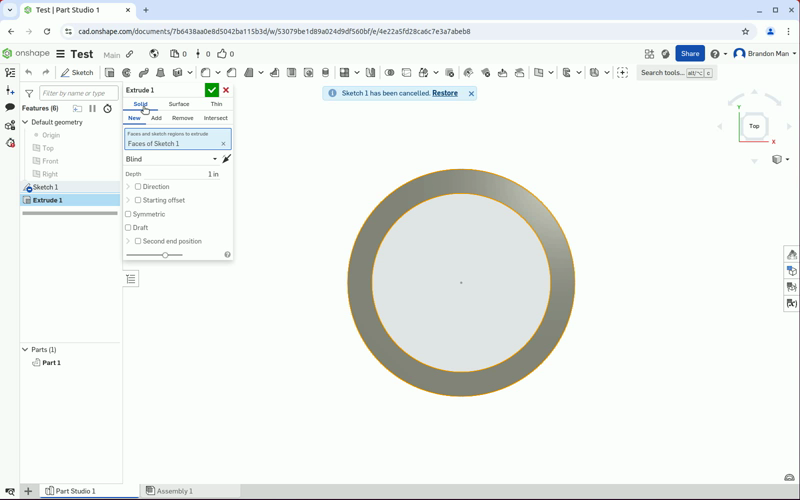
click(143, 106)
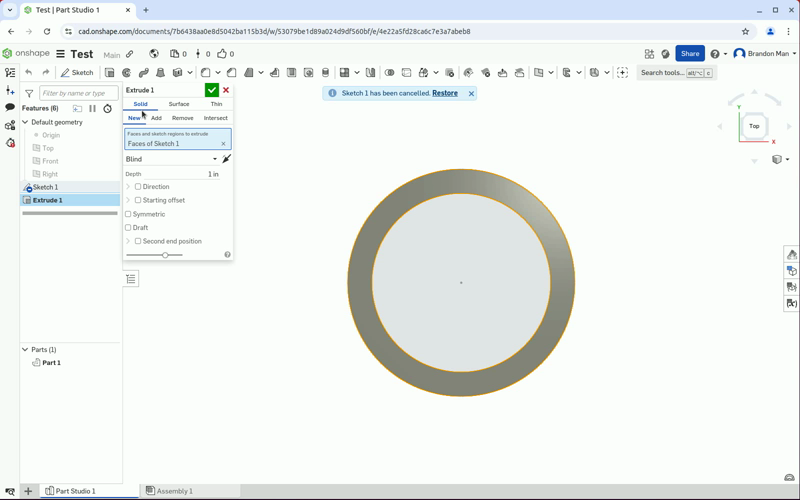
mouse_move(137, 120)
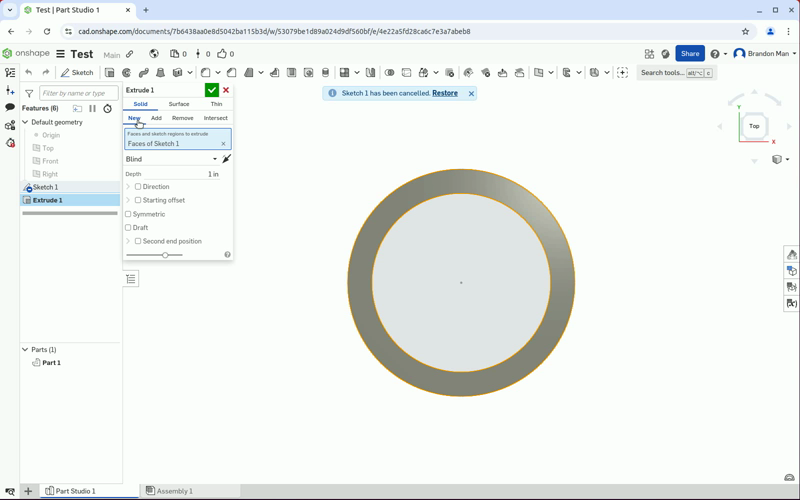
click(137, 120)
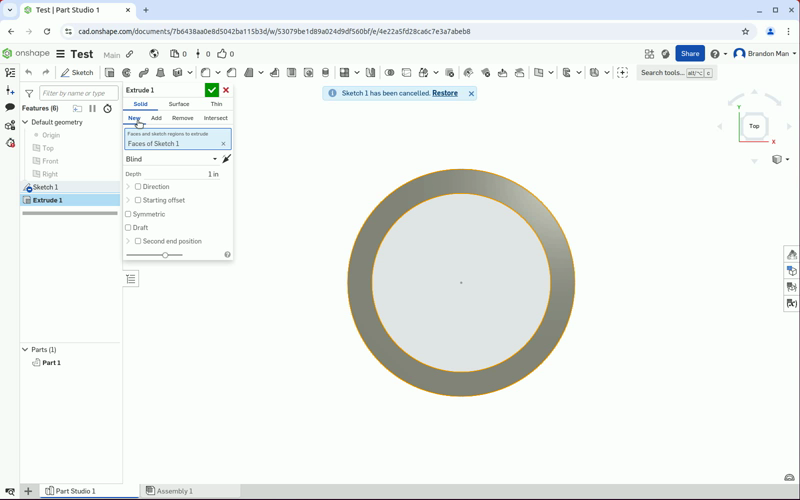
key(tab, 4)
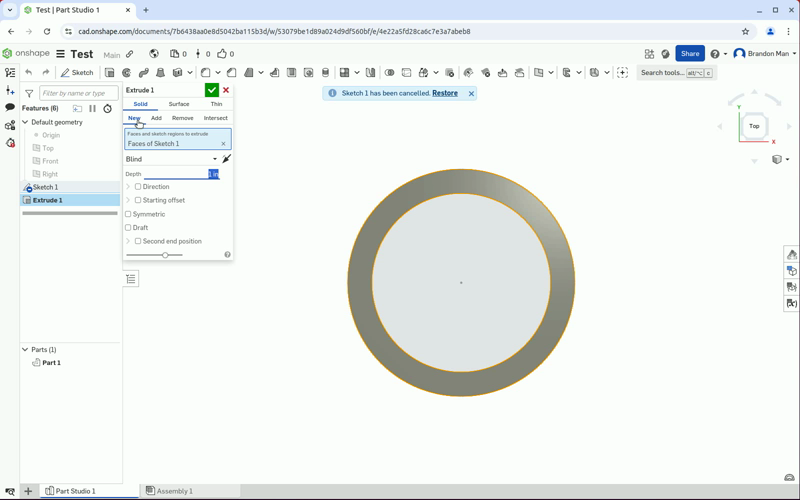
text(0.241)
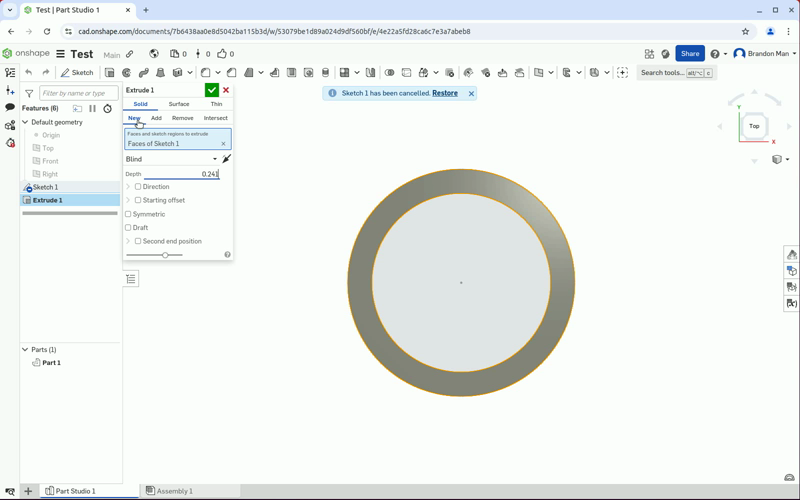
key(enter)
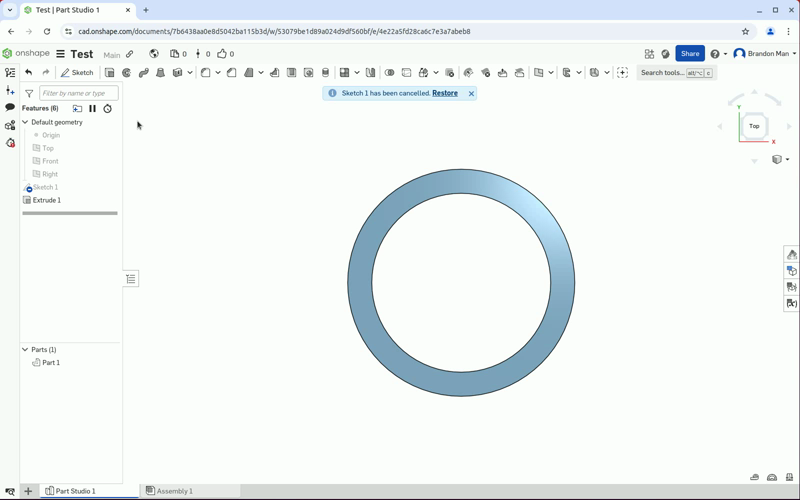
key(shift+h)
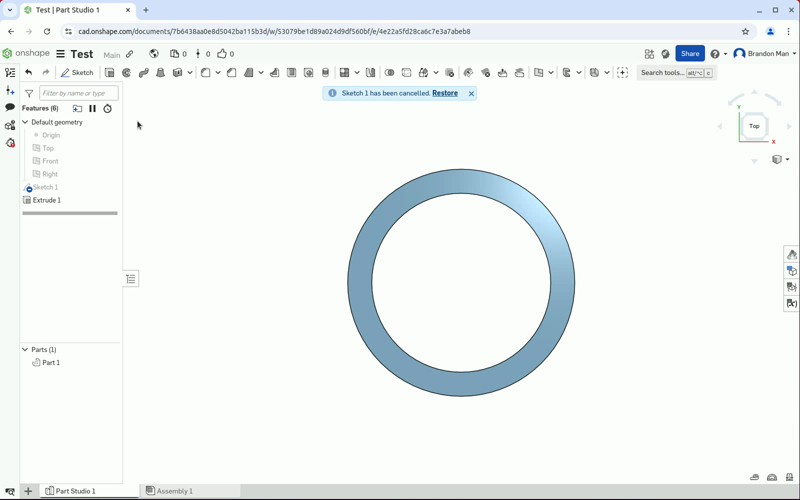
key(shift+h)
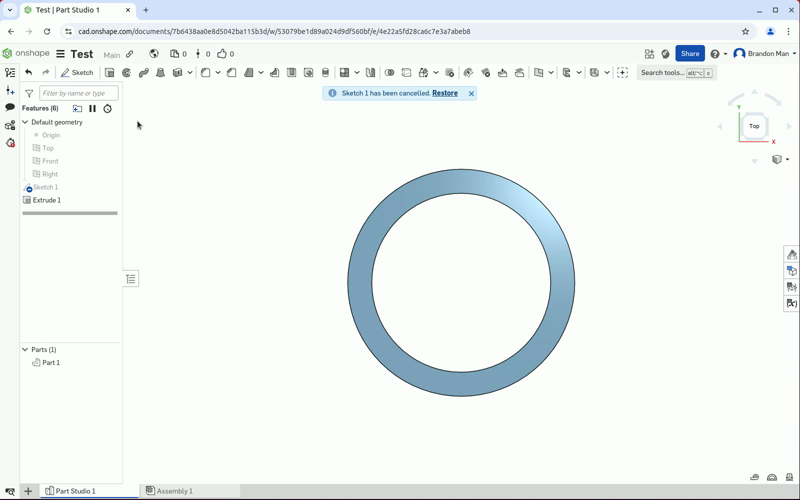
mouse_move(73, 189)
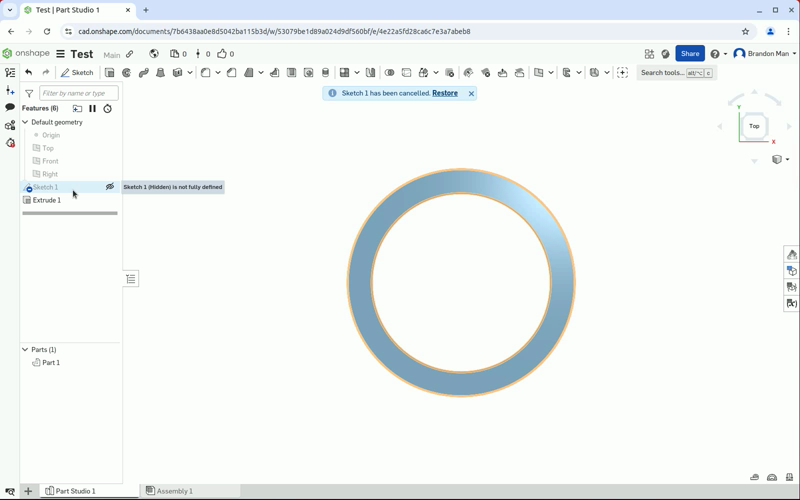
click(73, 189)
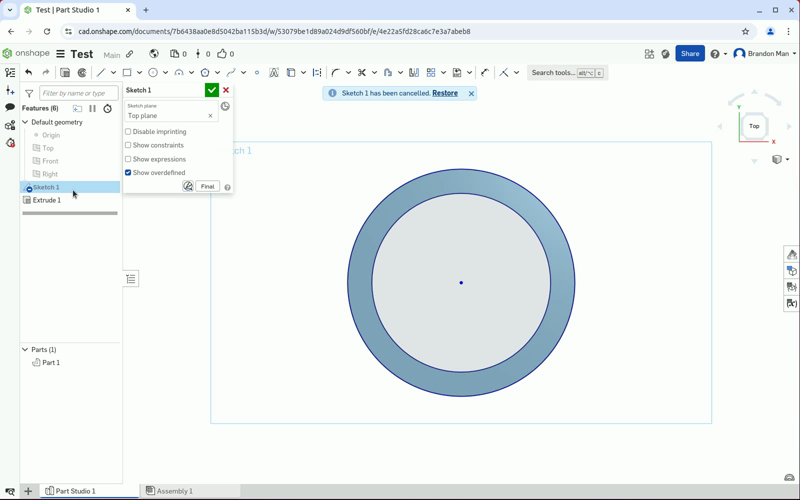
mouse_move(229, 92)
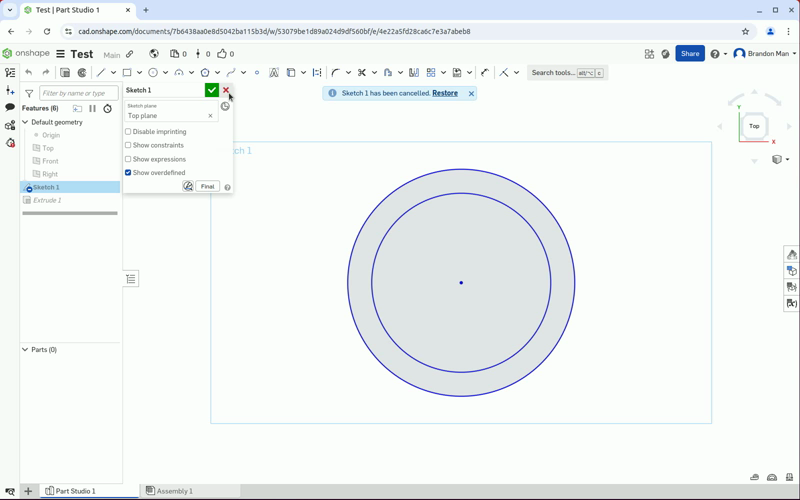
click(229, 92)
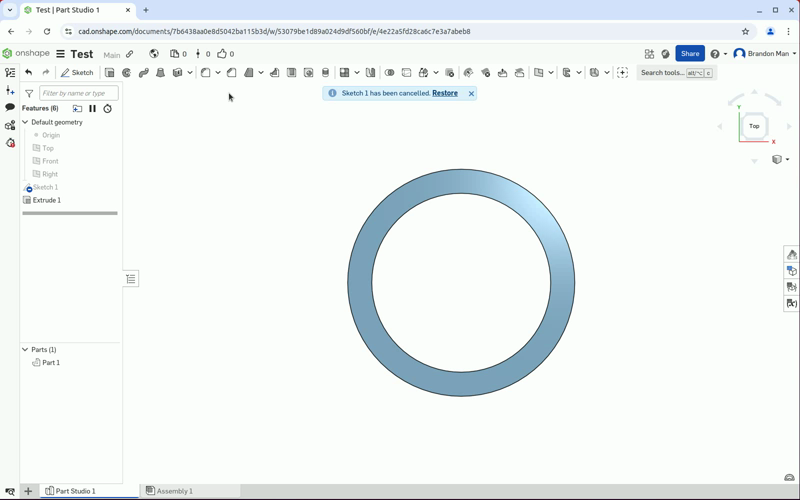
mouse_move(541, 75)
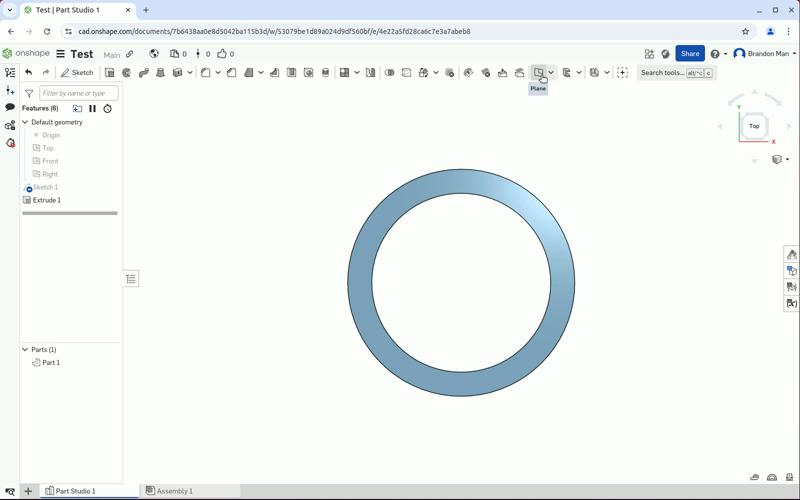
click(541, 75)
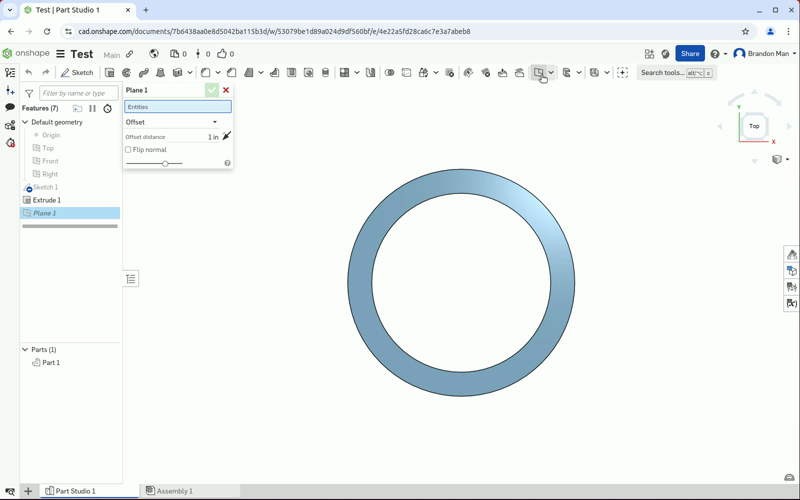
mouse_move(73, 150)
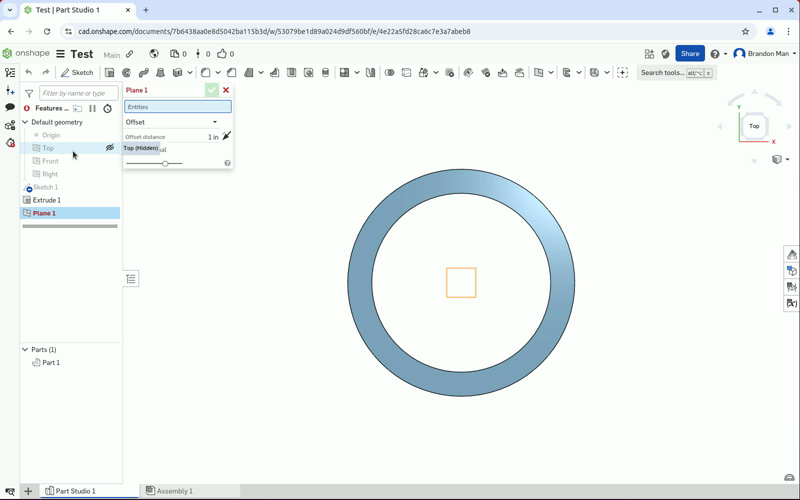
click(73, 150)
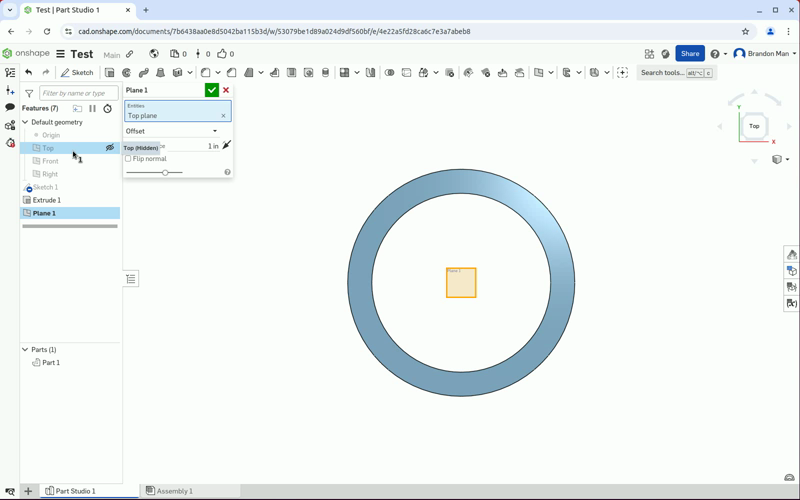
key(tab, 2)
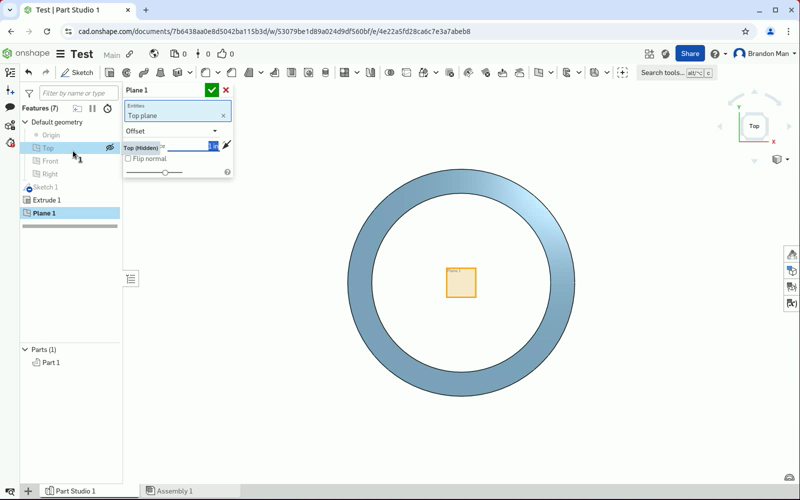
text(0.246)
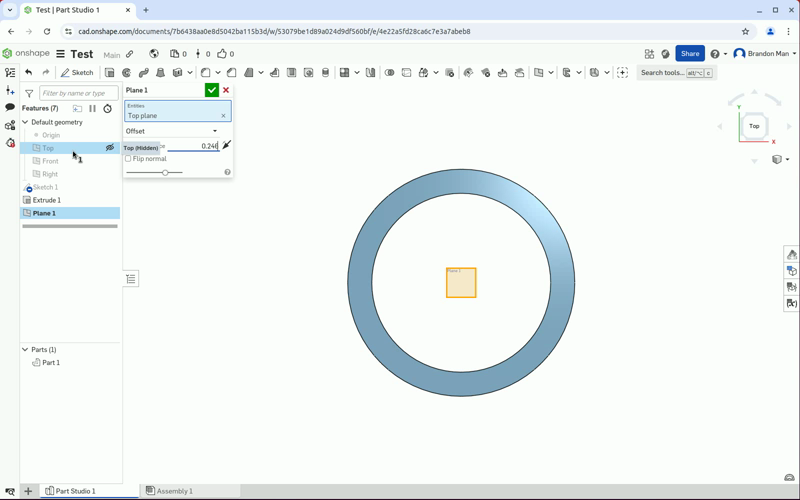
key(enter, 2)
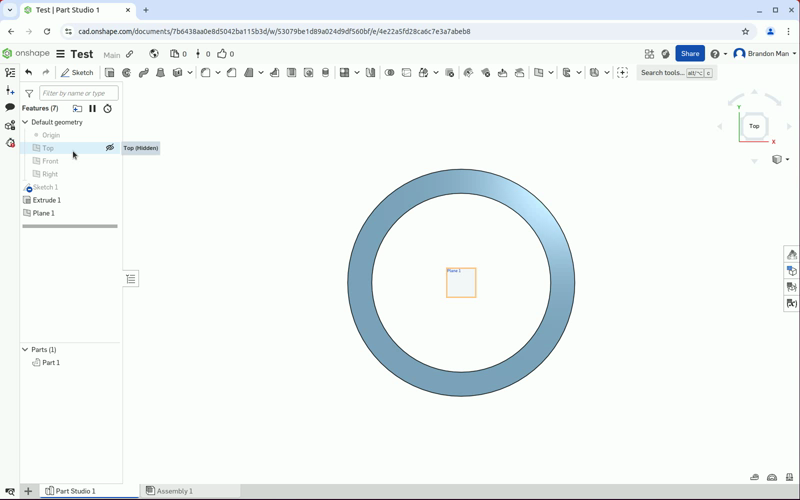
key(shift+s)
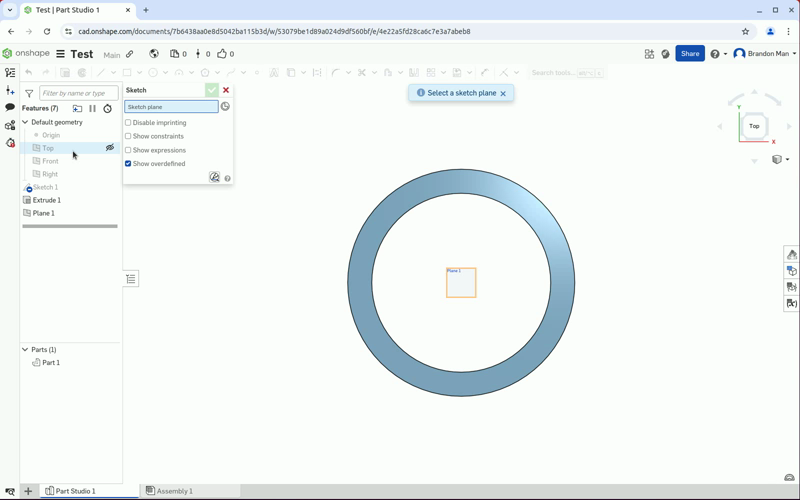
mouse_move(73, 215)
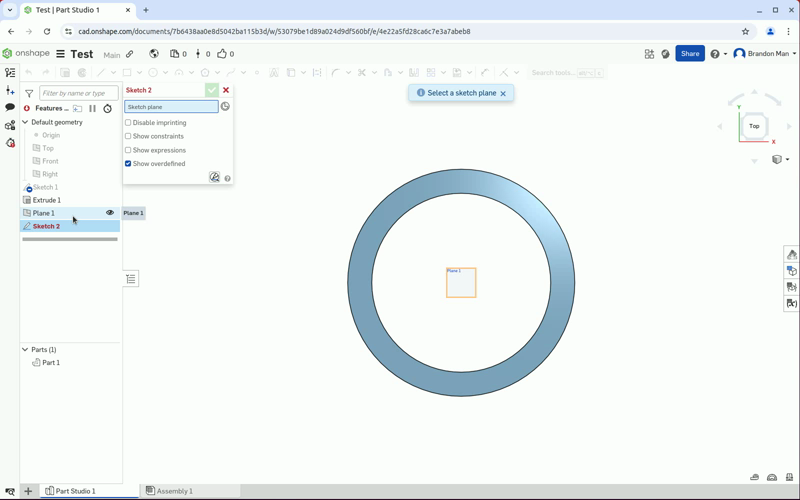
click(73, 215)
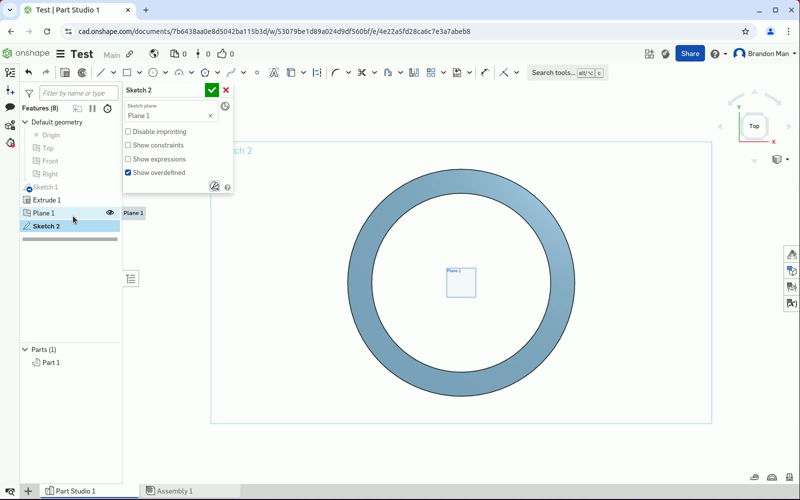
mouse_move(73, 352)
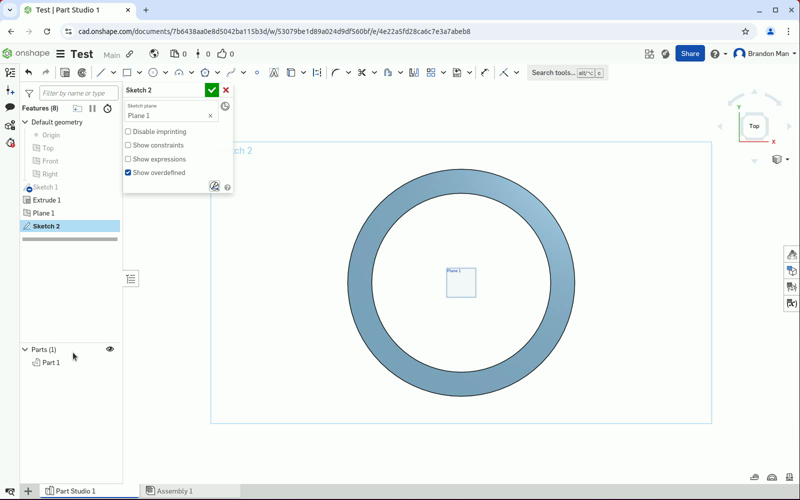
key(y)
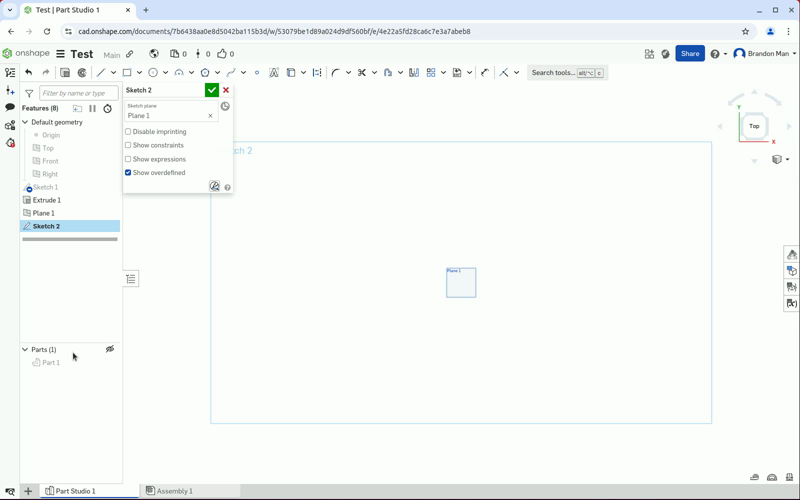
key(c)
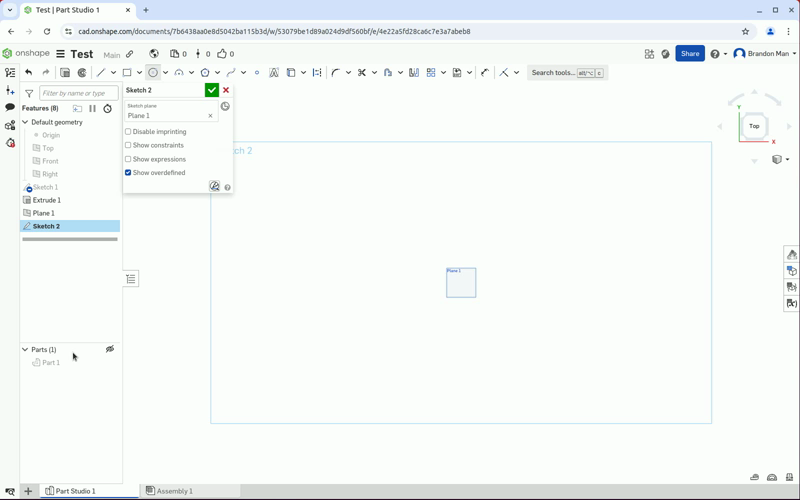
key_down(shift)
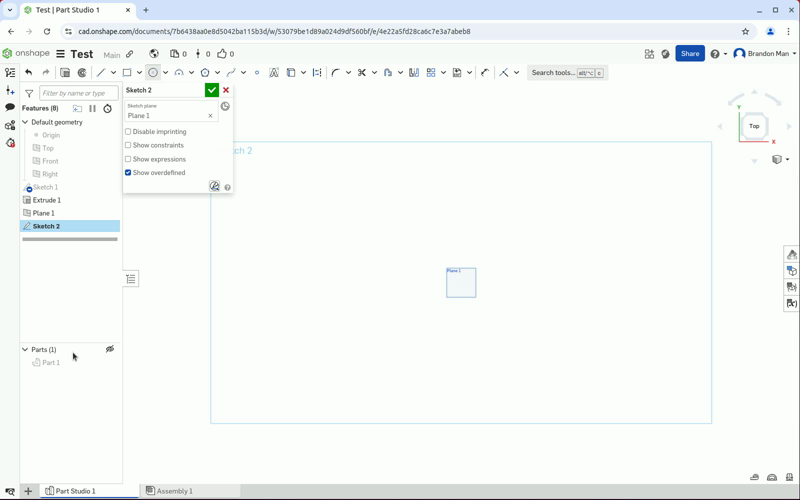
mouse_move(461, 282)
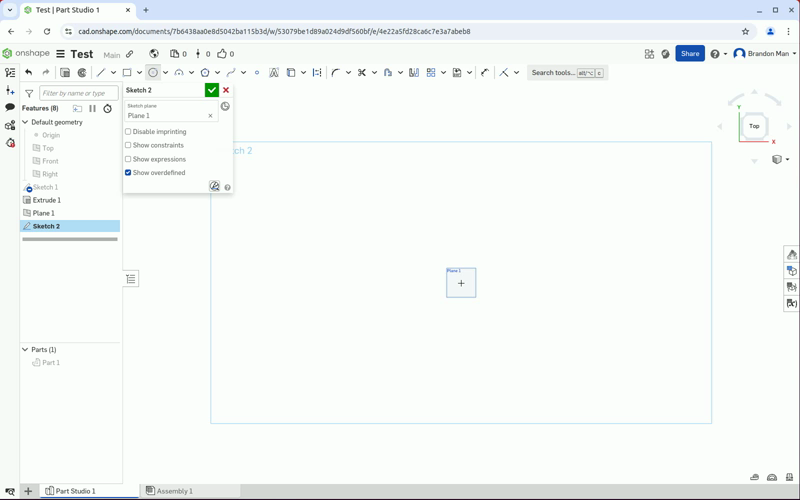
click(461, 282)
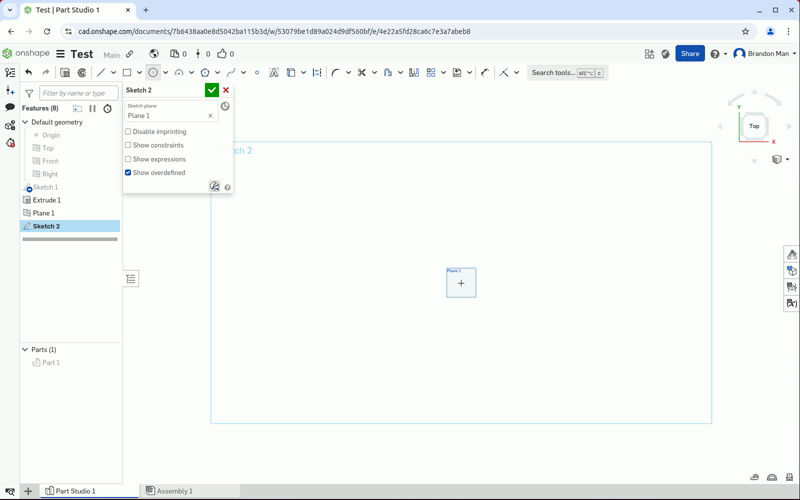
key_up(shift)
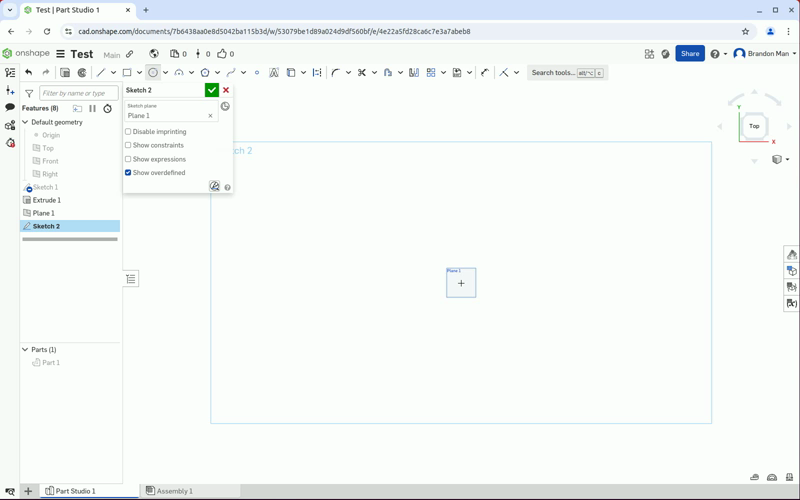
mouse_move(554, 282)
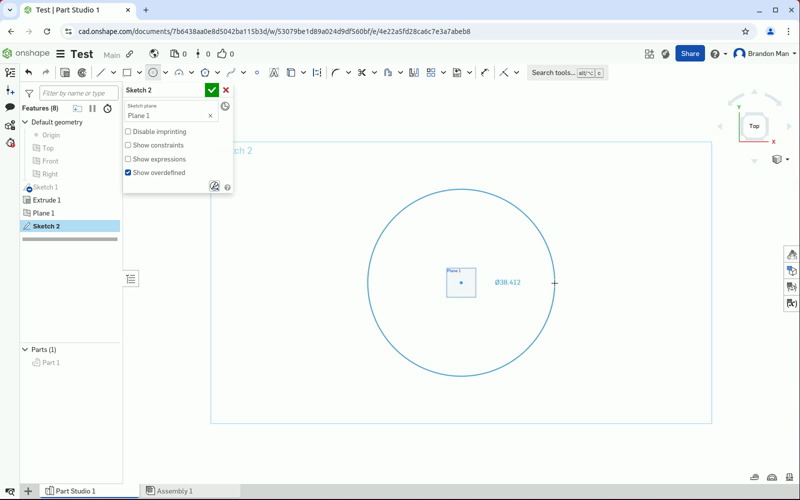
click(554, 282)
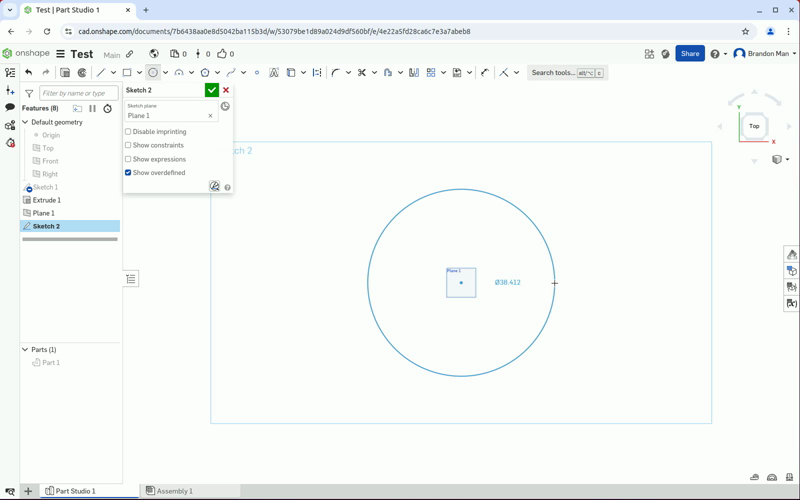
key(esc)
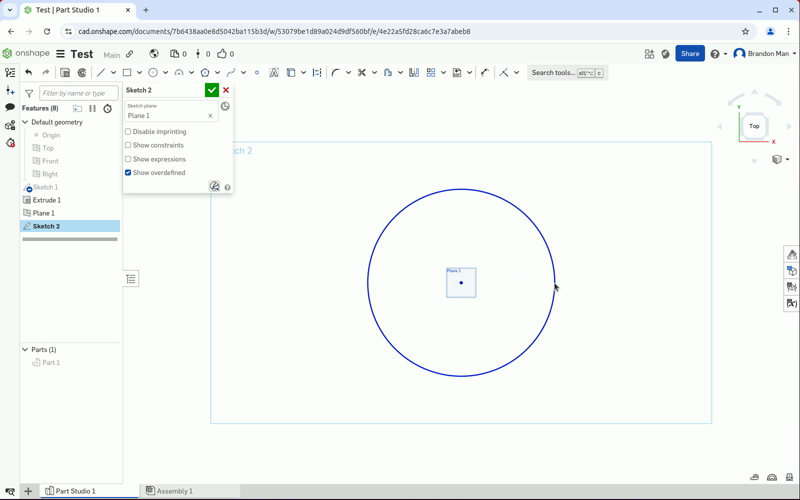
key(c)
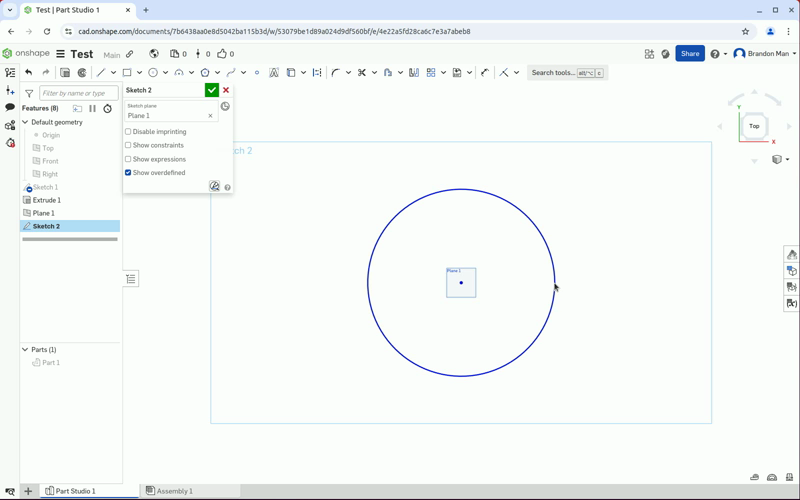
key_down(shift)
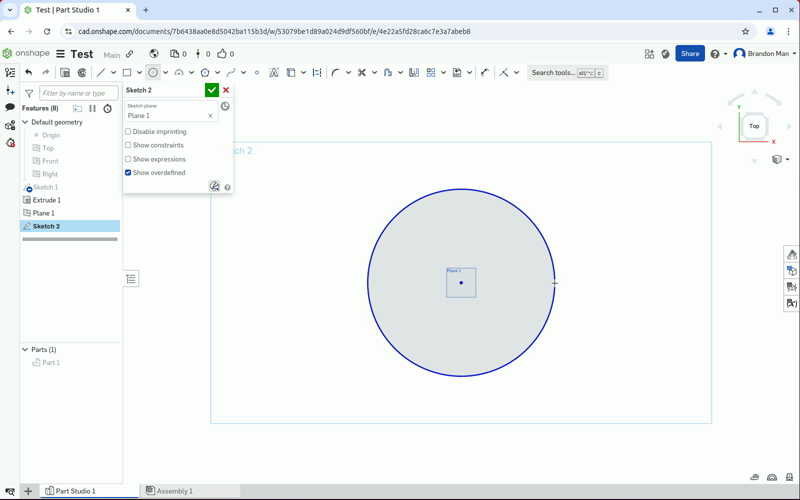
mouse_move(461, 282)
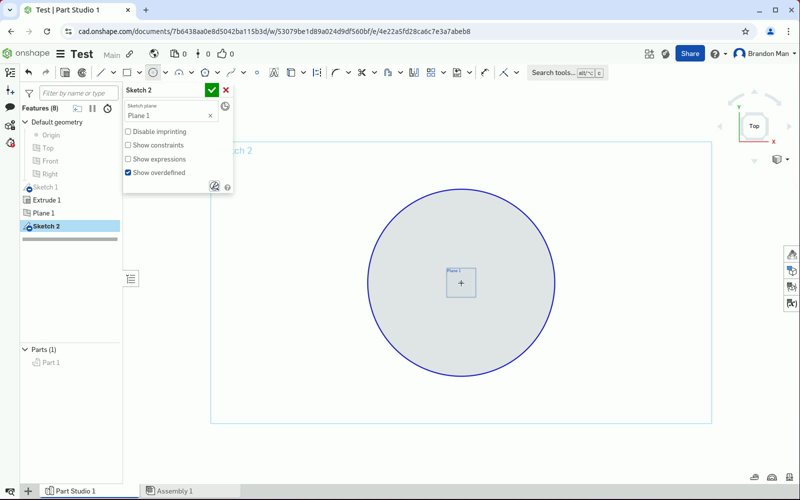
click(461, 282)
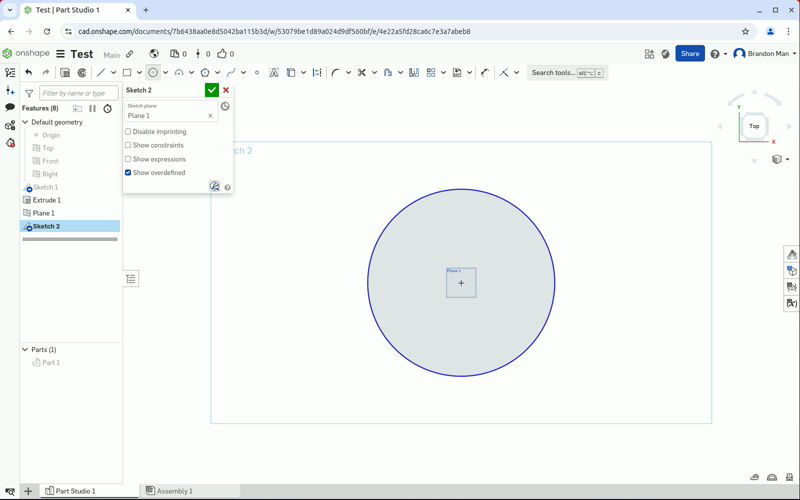
key_up(shift)
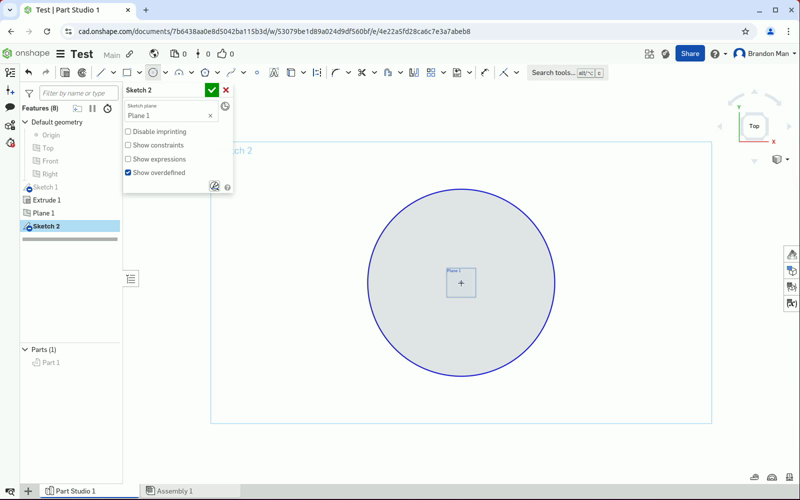
mouse_move(552, 282)
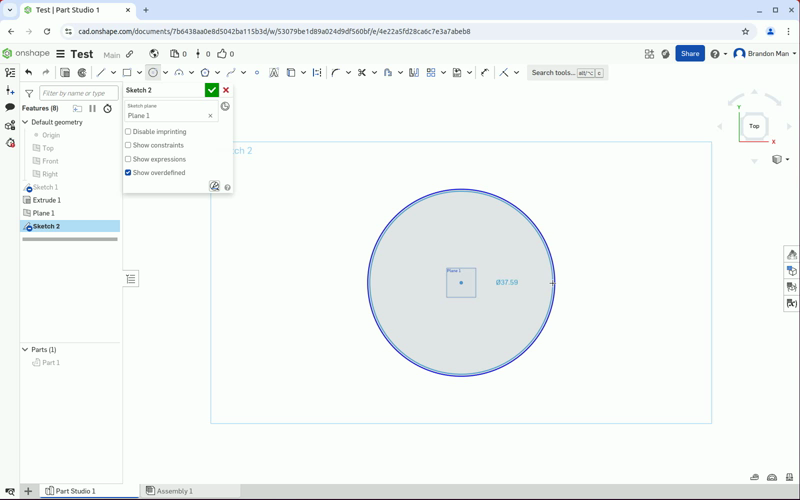
scroll(6)
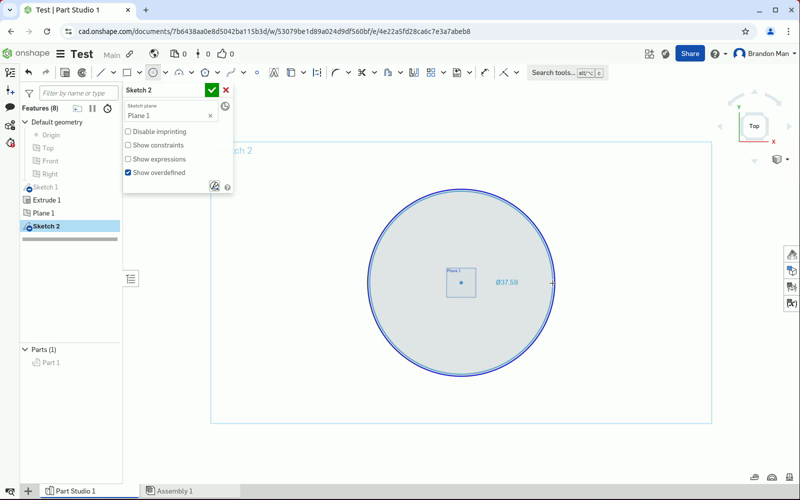
scroll(6)
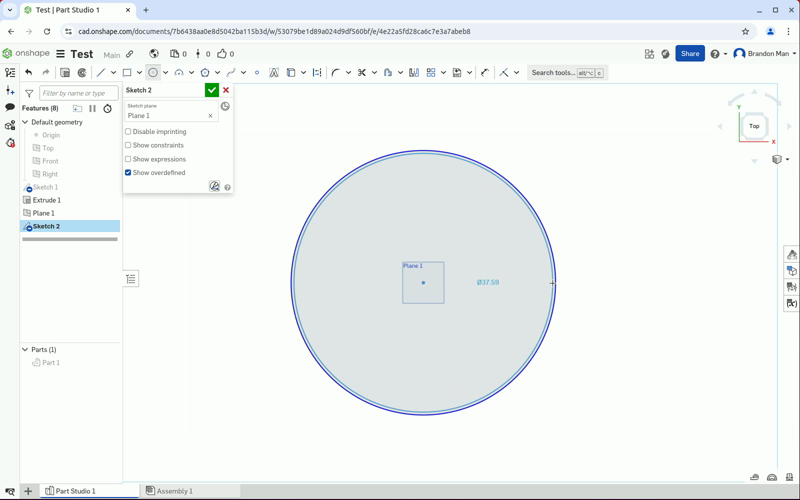
scroll(6)
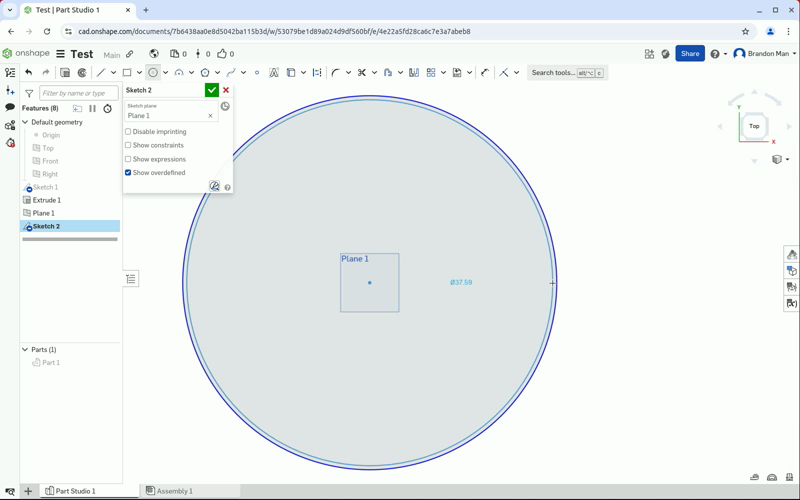
scroll(6)
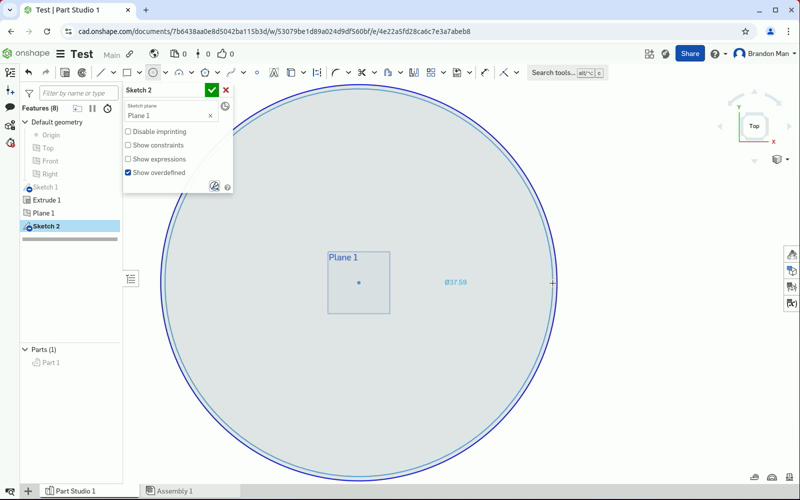
scroll(6)
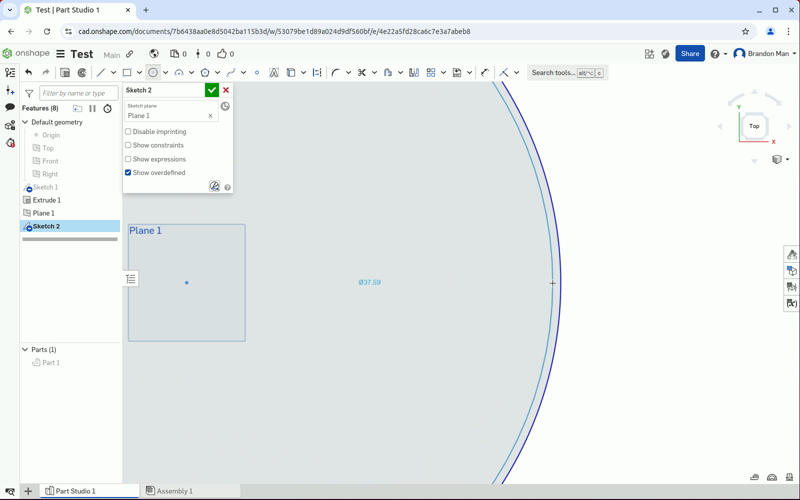
scroll(6)
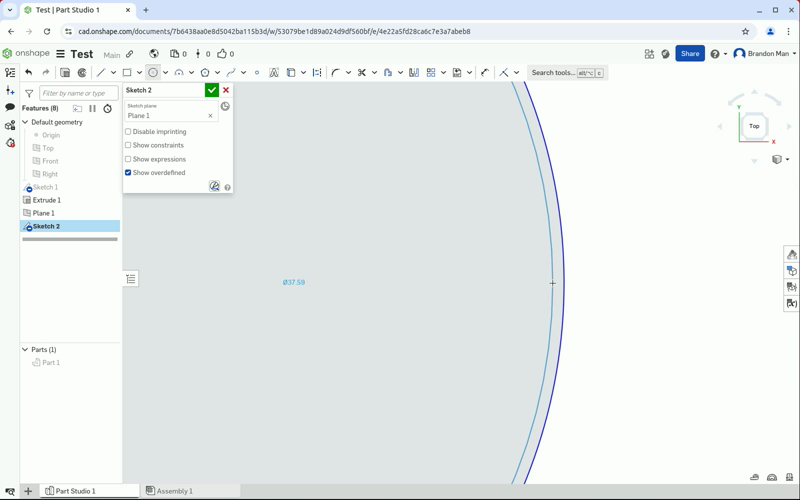
scroll(6)
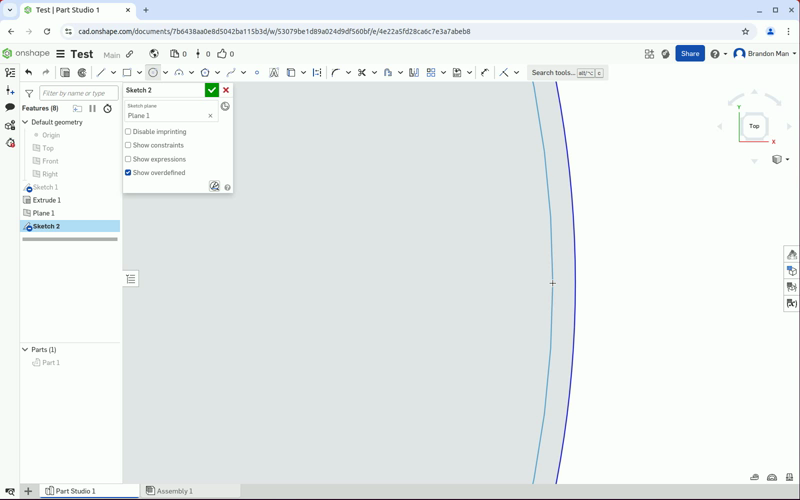
click(552, 282)
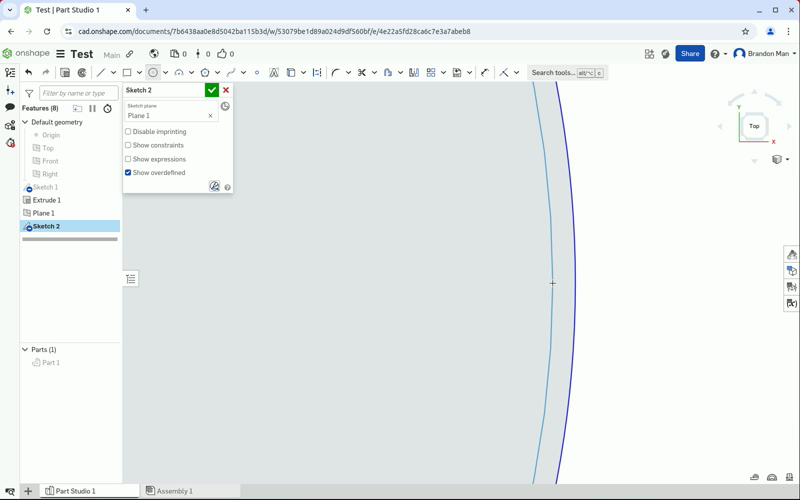
scroll(-6)
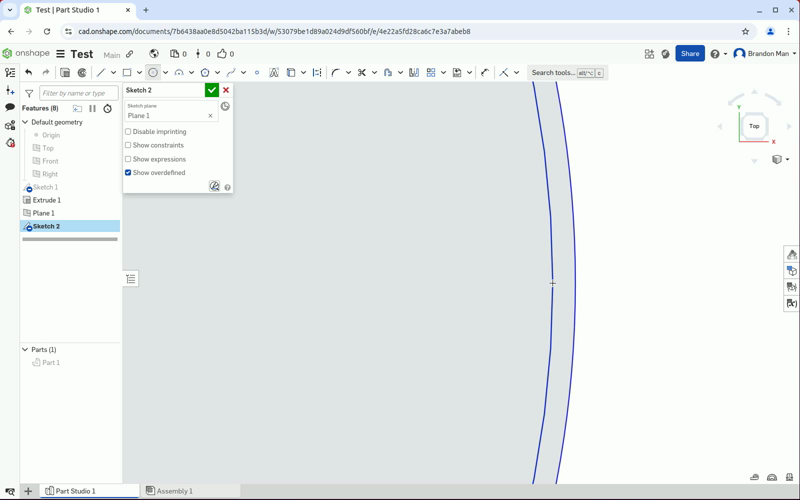
scroll(-6)
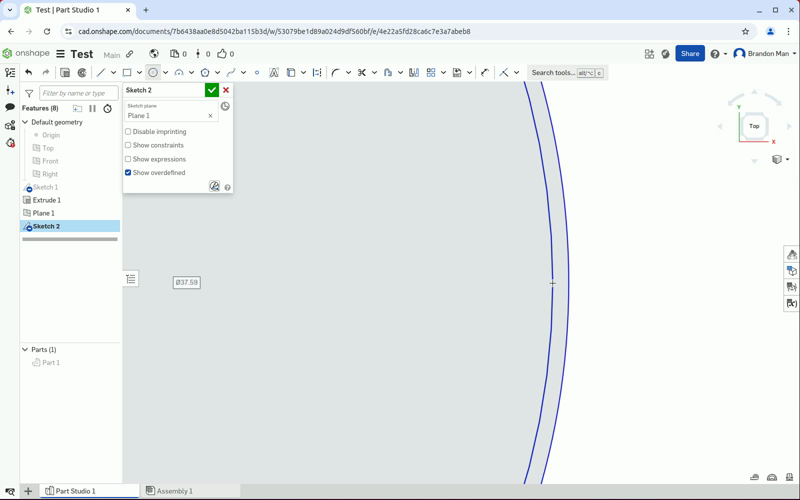
scroll(-6)
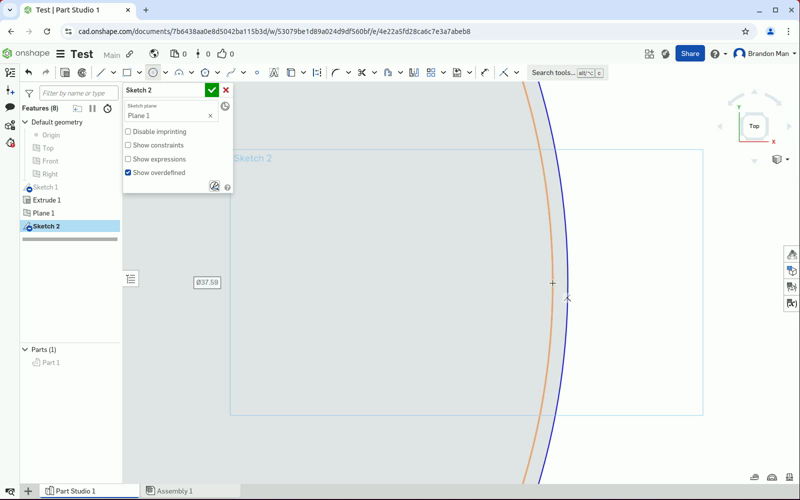
scroll(-6)
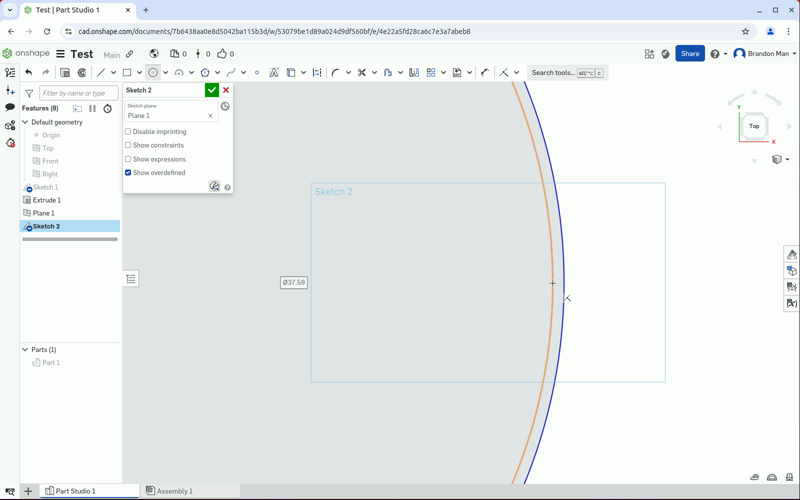
scroll(-6)
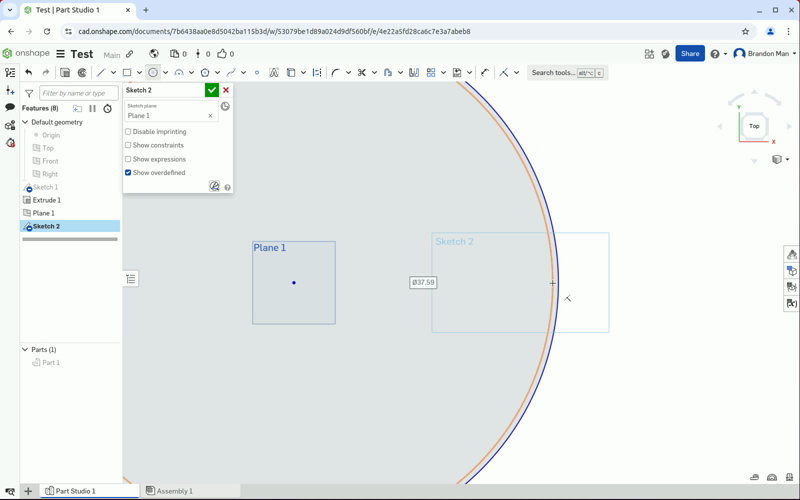
scroll(-6)
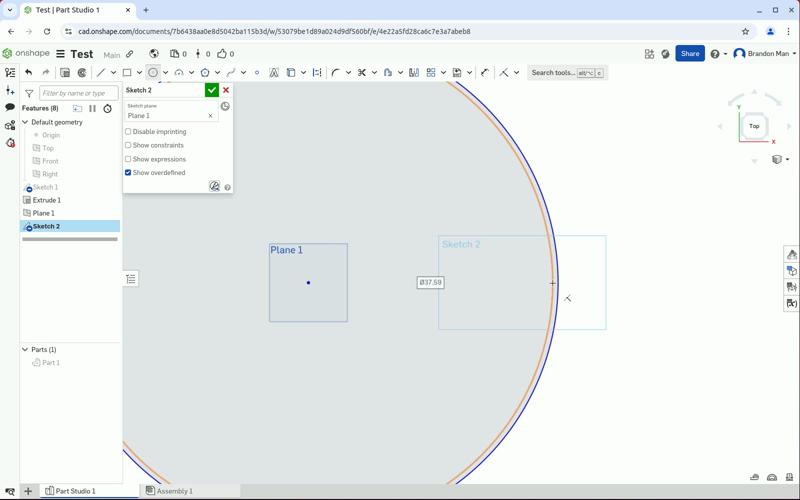
scroll(-6)
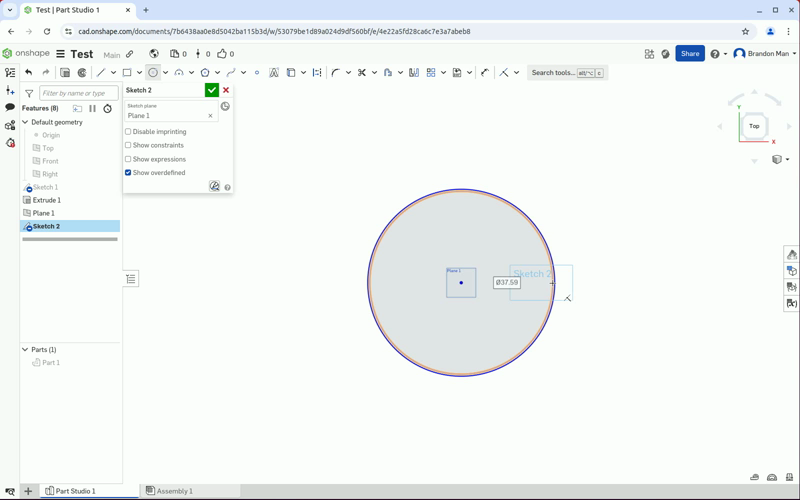
key(esc)
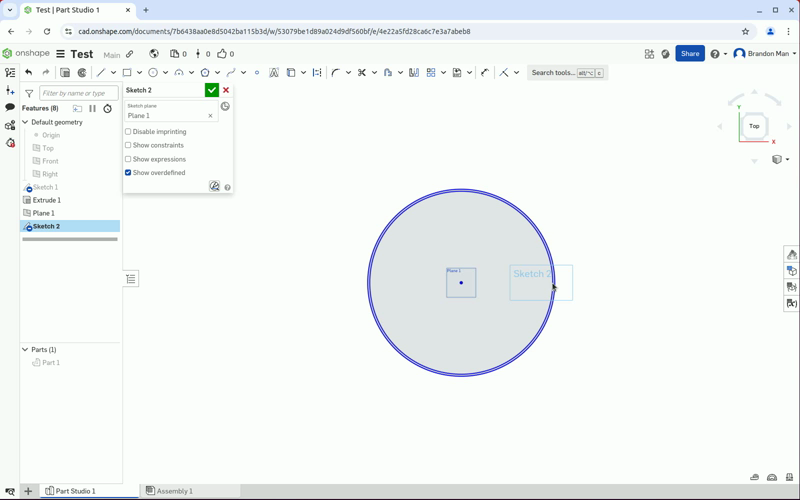
mouse_move(552, 294)
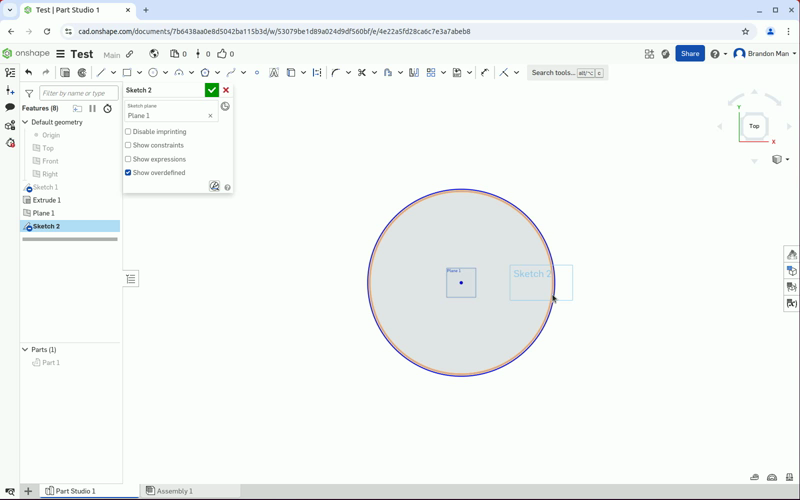
scroll(6)
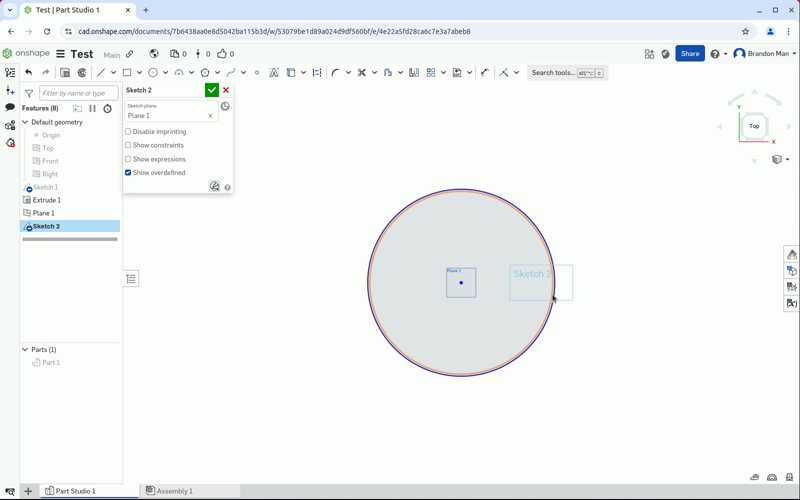
scroll(6)
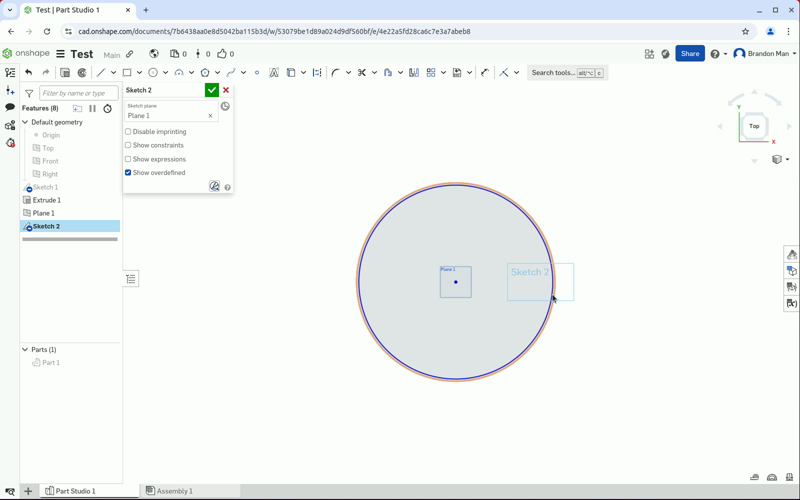
scroll(6)
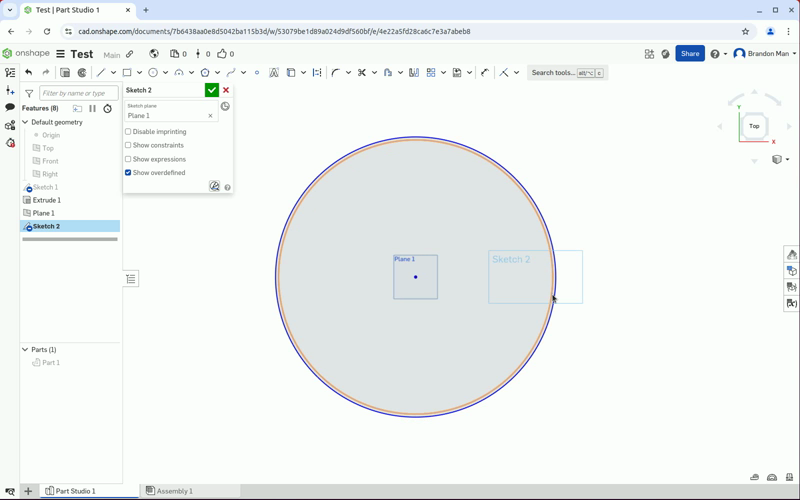
scroll(6)
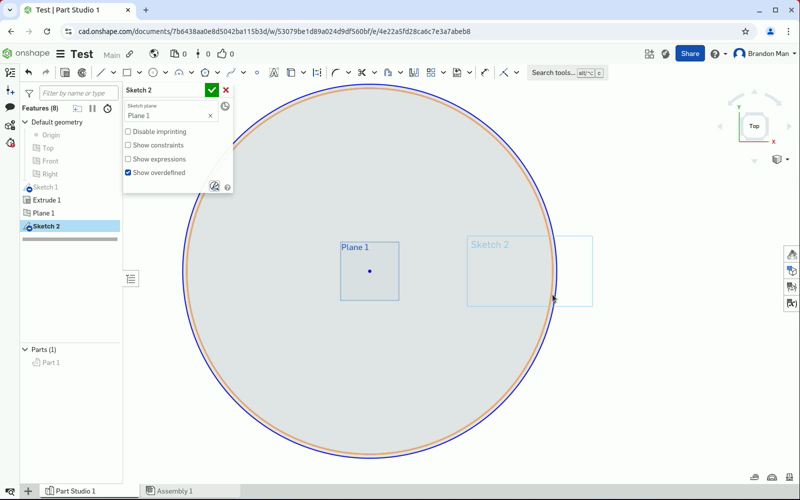
scroll(6)
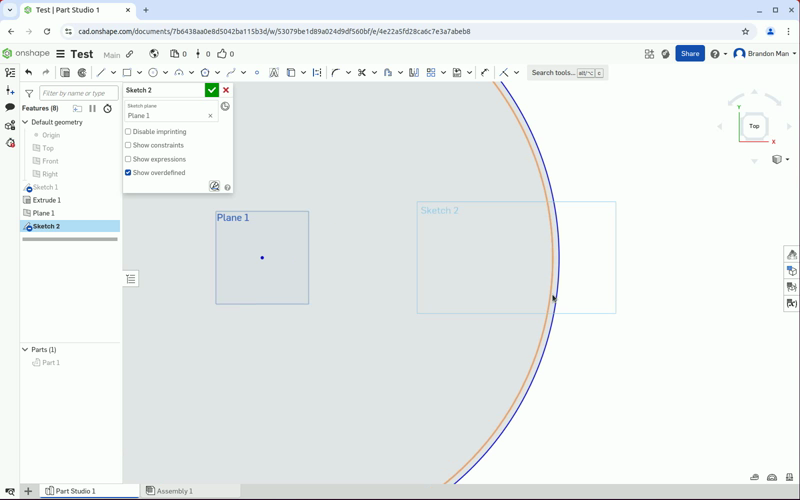
scroll(6)
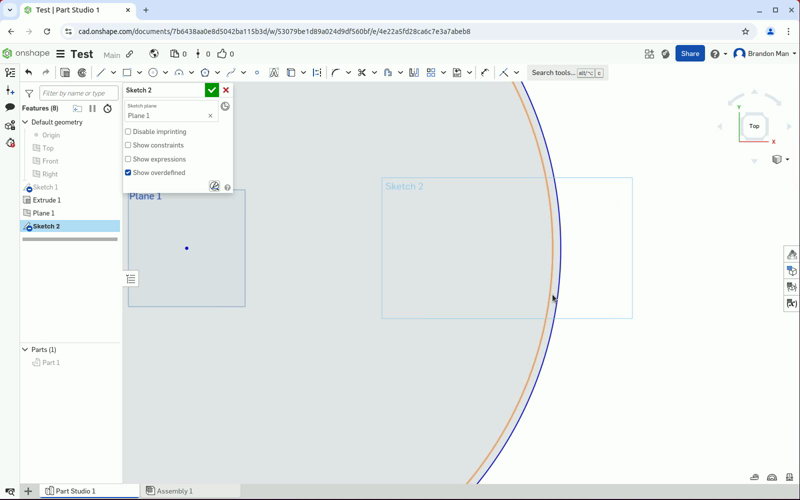
scroll(6)
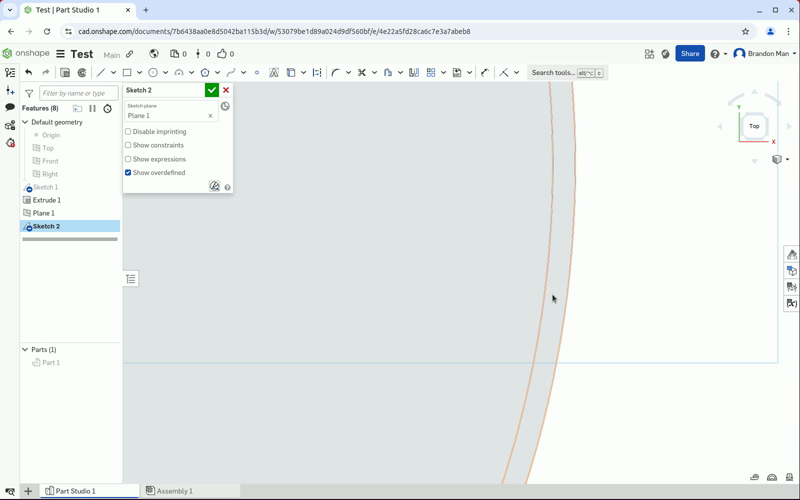
click(552, 294)
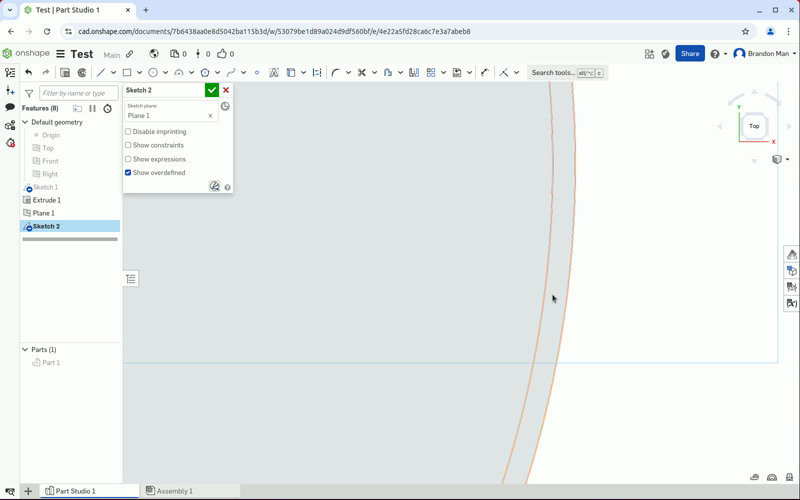
scroll(-6)
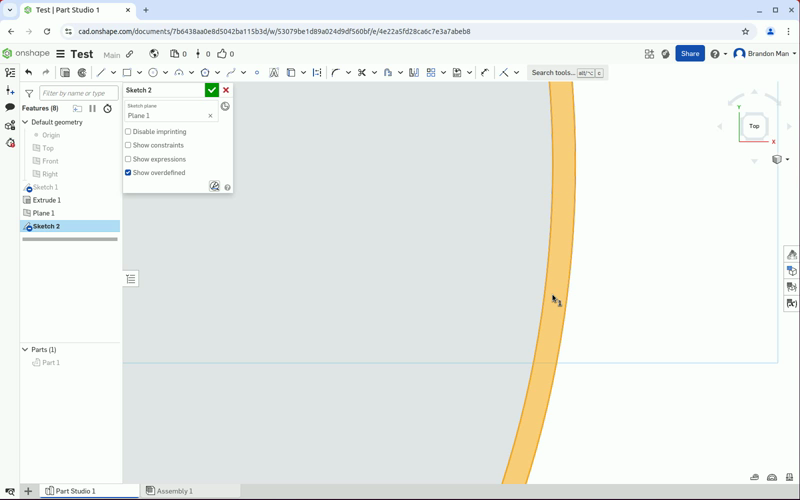
scroll(-6)
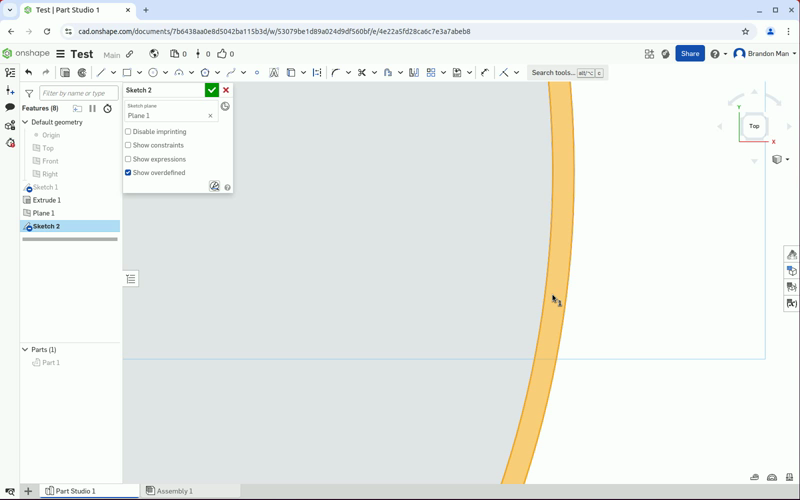
scroll(-6)
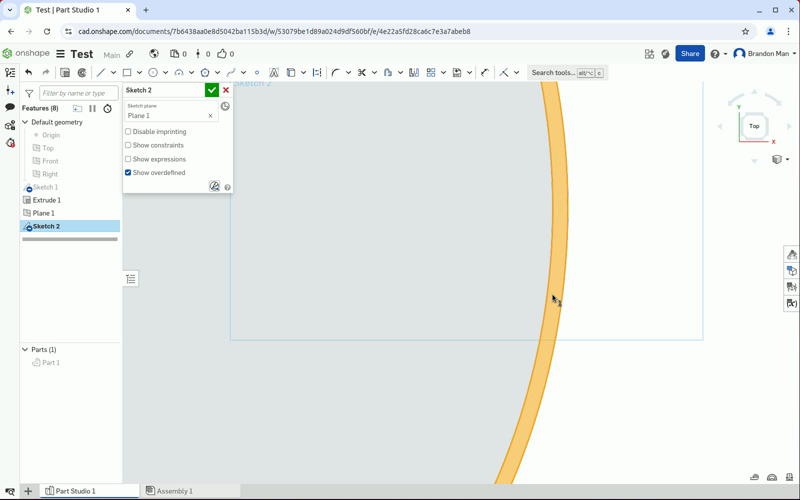
scroll(-6)
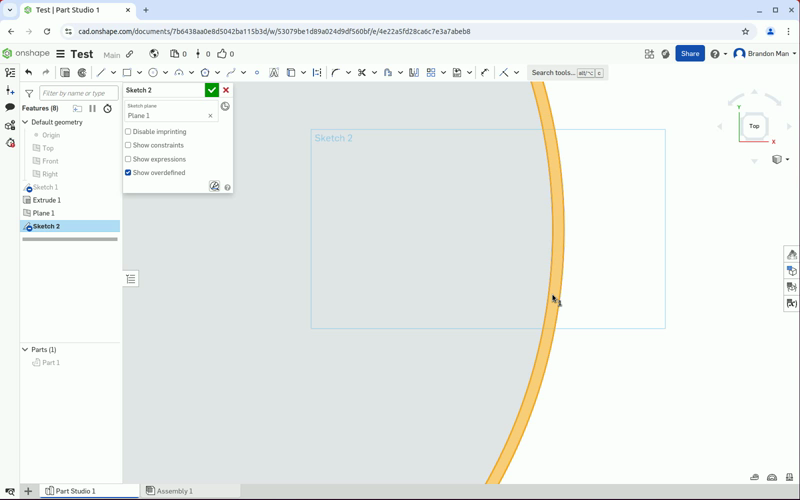
scroll(-6)
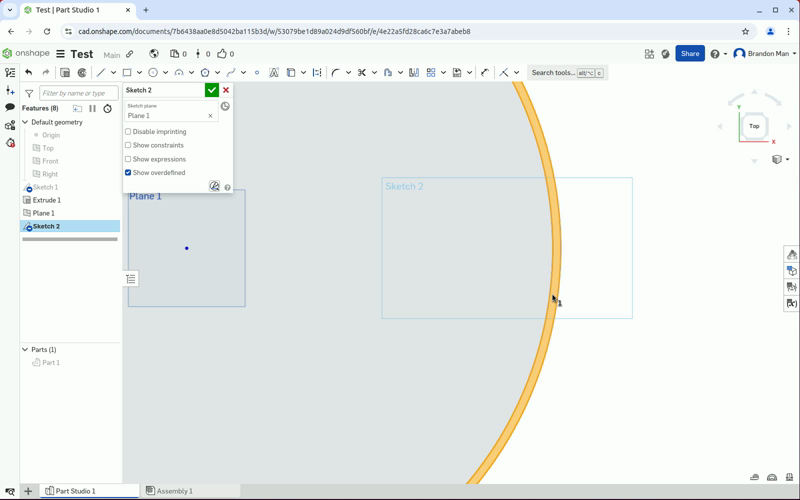
scroll(-6)
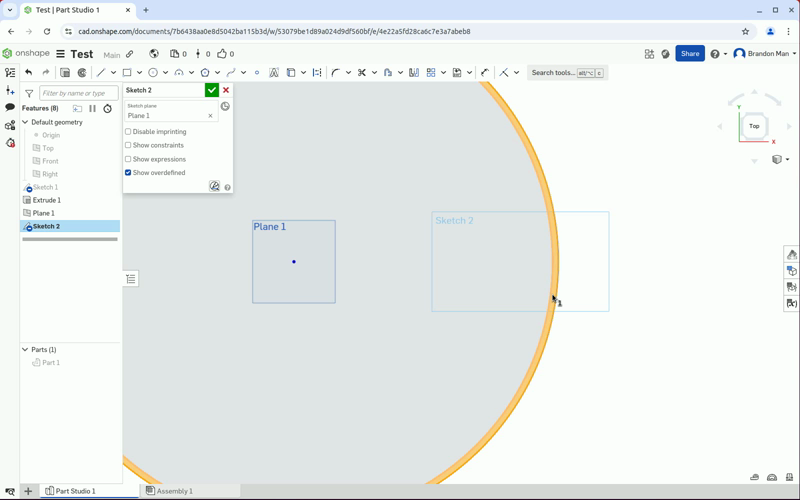
scroll(-6)
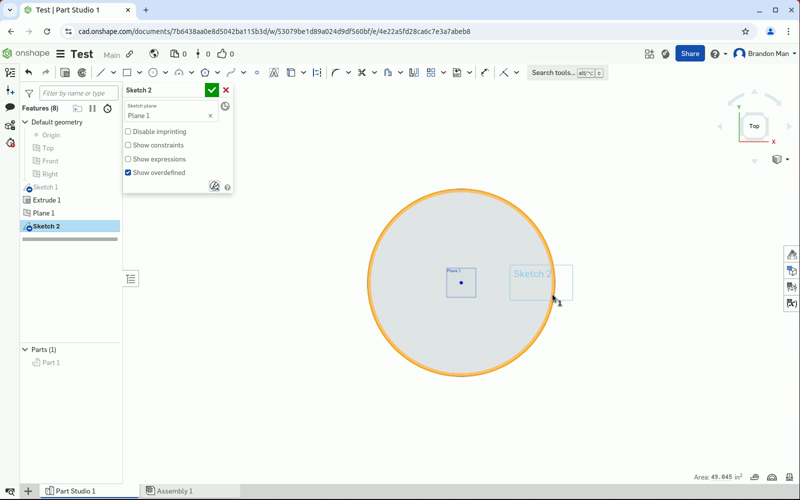
mouse_move(73, 352)
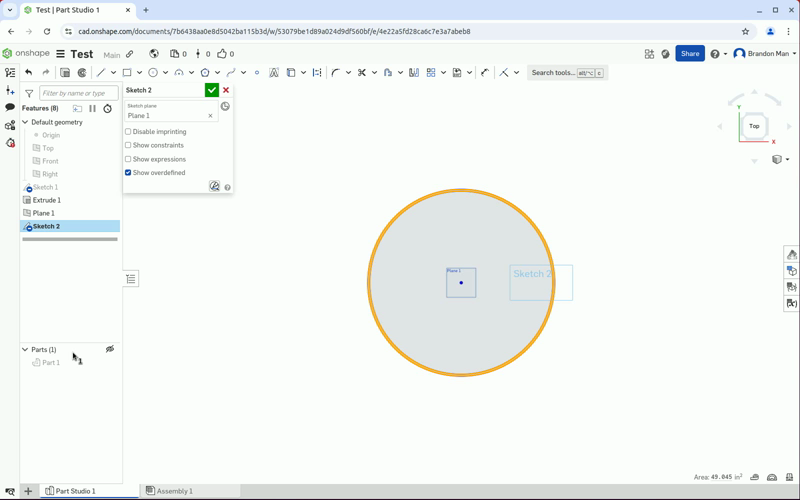
key(shift+y)
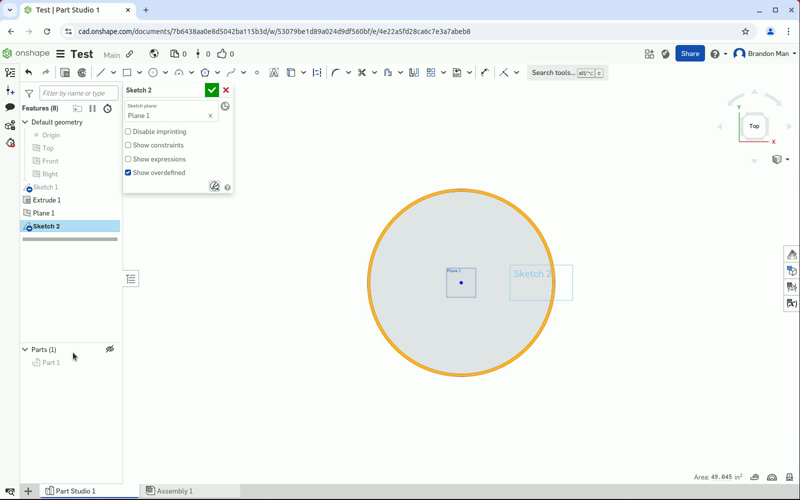
key(shift+e)
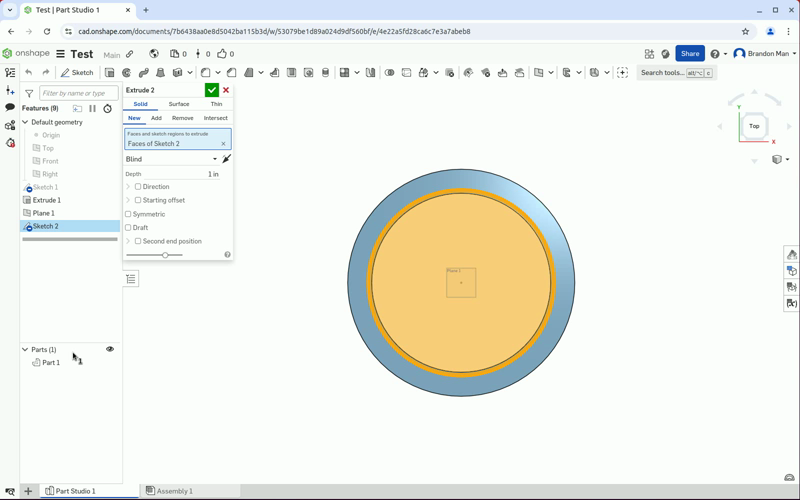
mouse_move(143, 106)
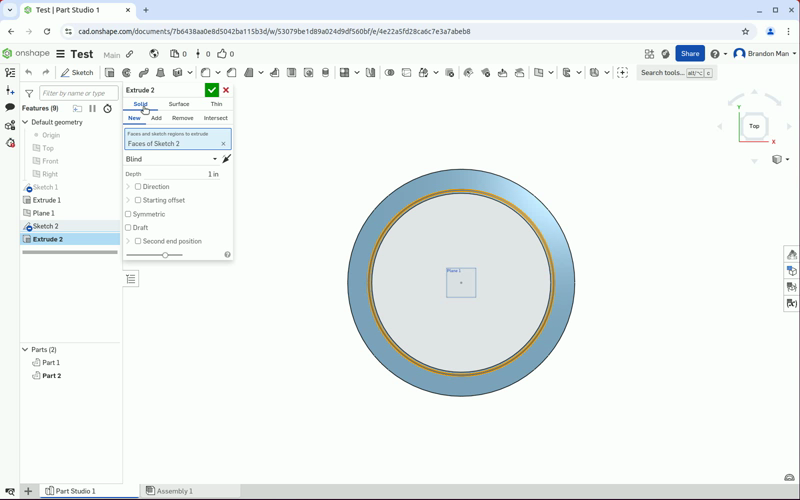
click(143, 106)
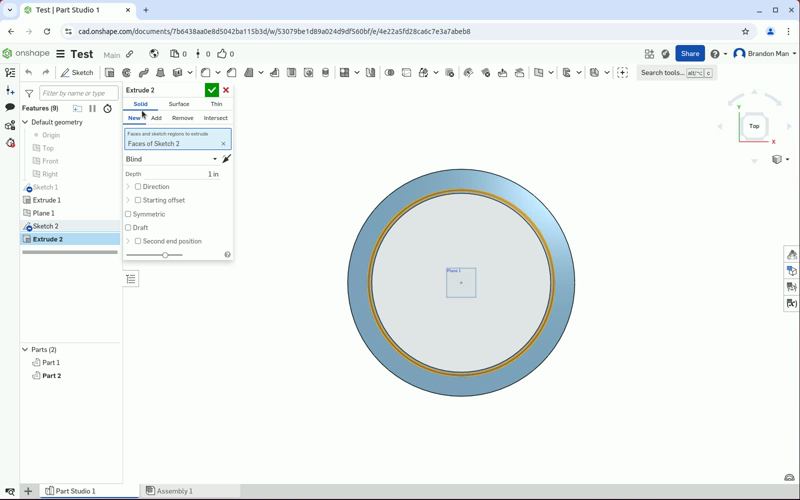
mouse_move(137, 120)
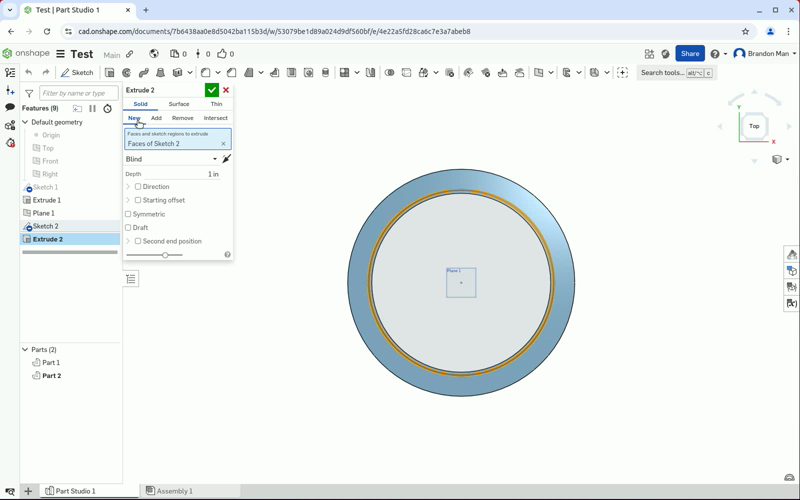
click(137, 120)
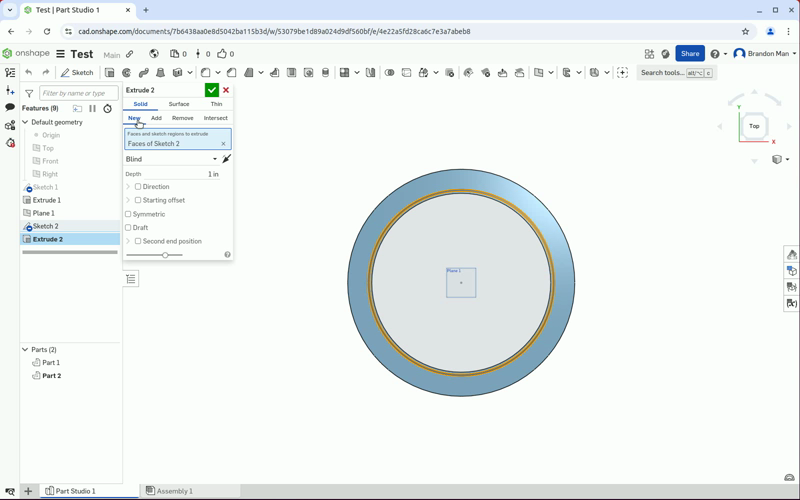
key(tab, 4)
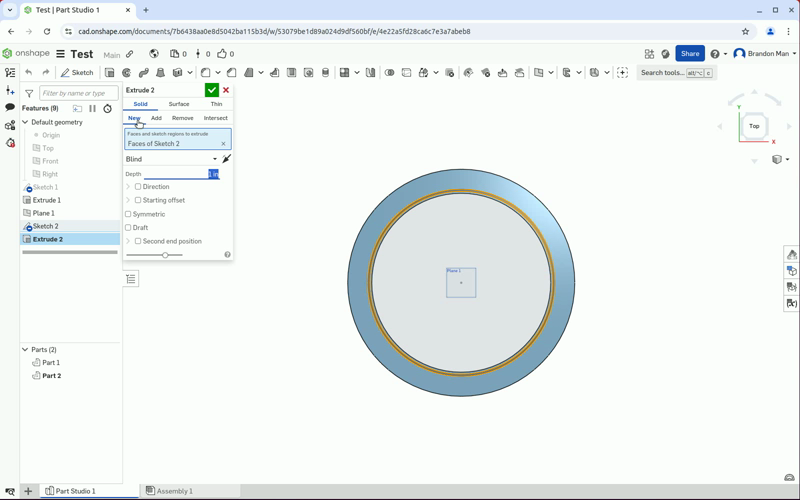
text(9.869)
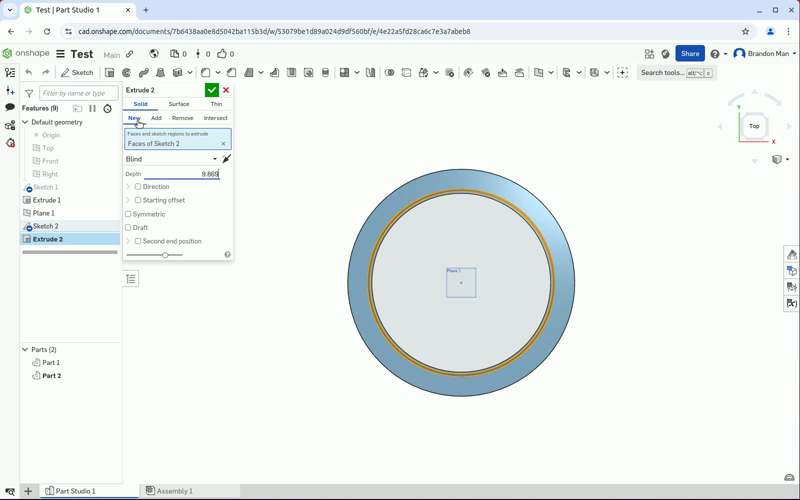
key(enter)
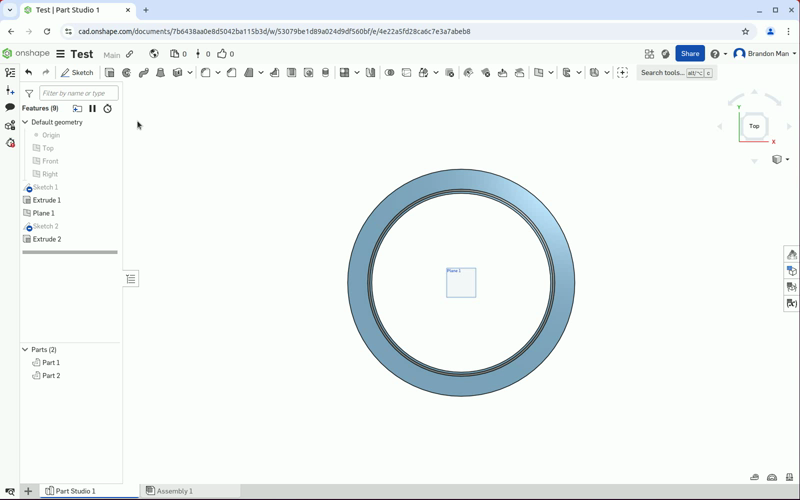
key(shift+h)
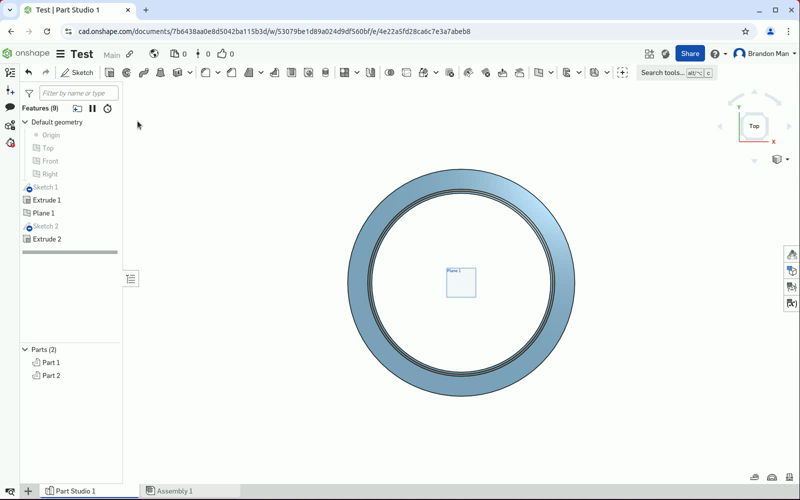
key(shift+h)
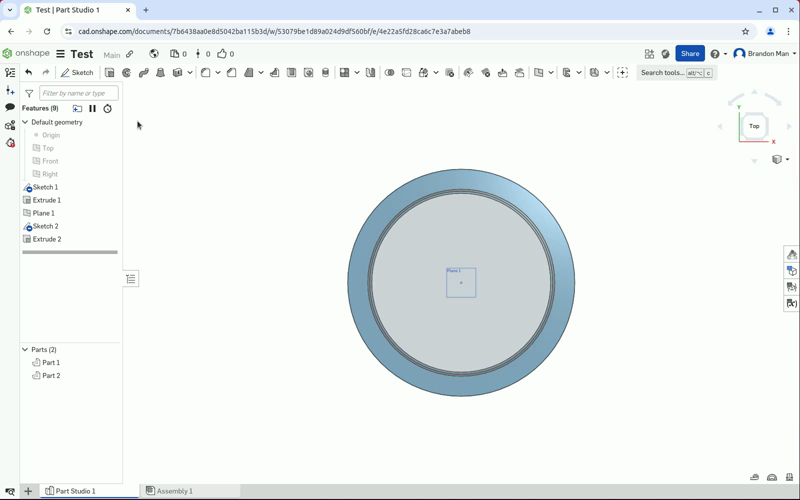
key(shift+7)
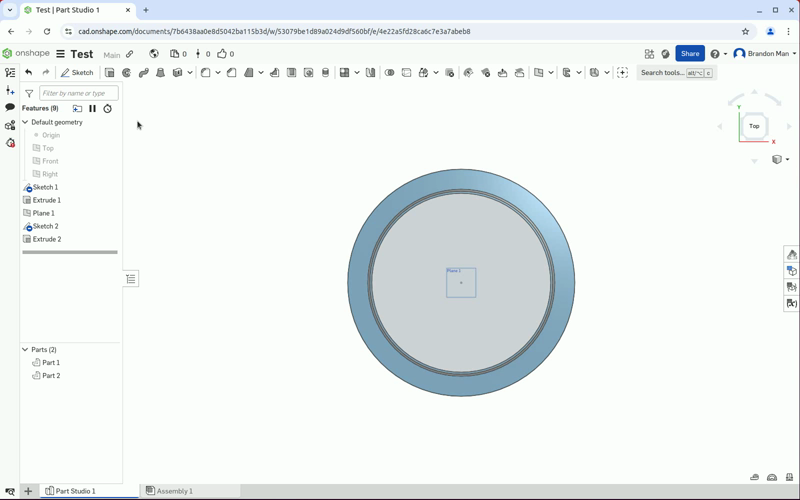
key(up, 3)
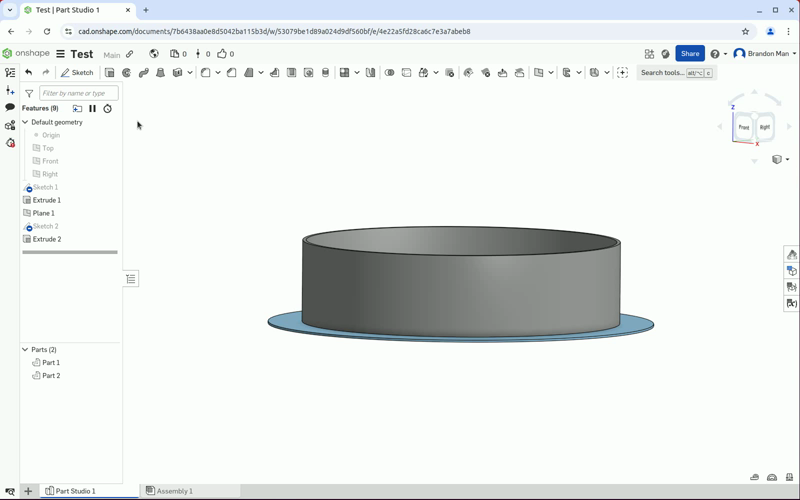
key(left, 3)
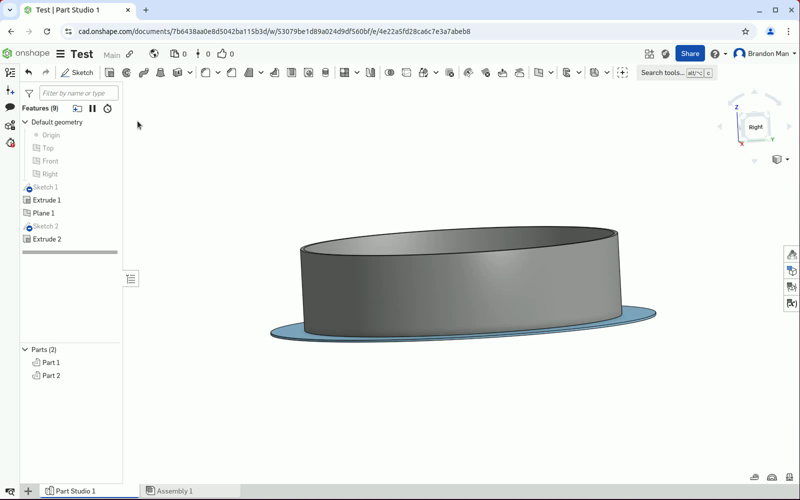
key(right, 3)
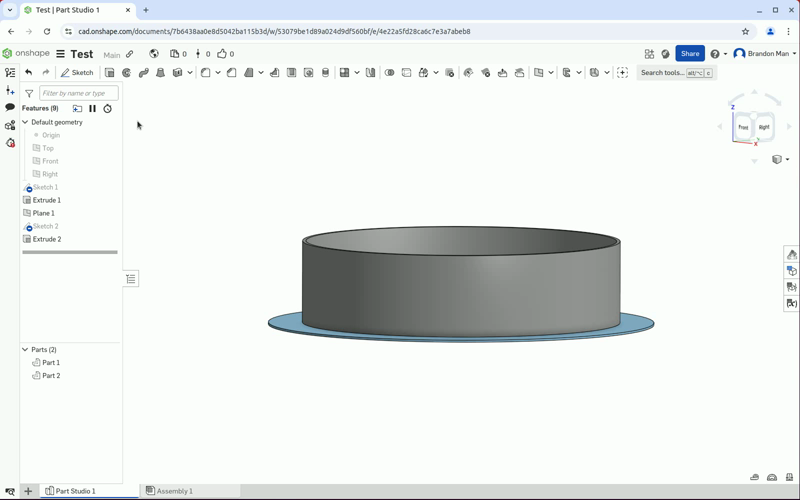
key(down, 3)
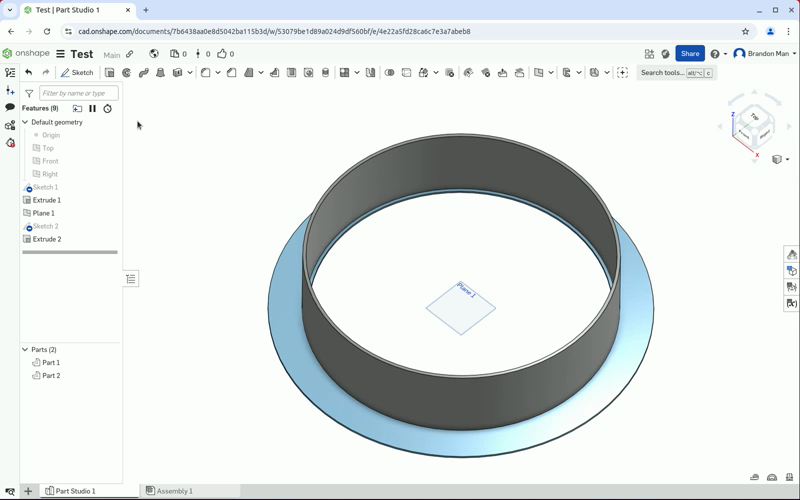
mouse_move(73, 189)
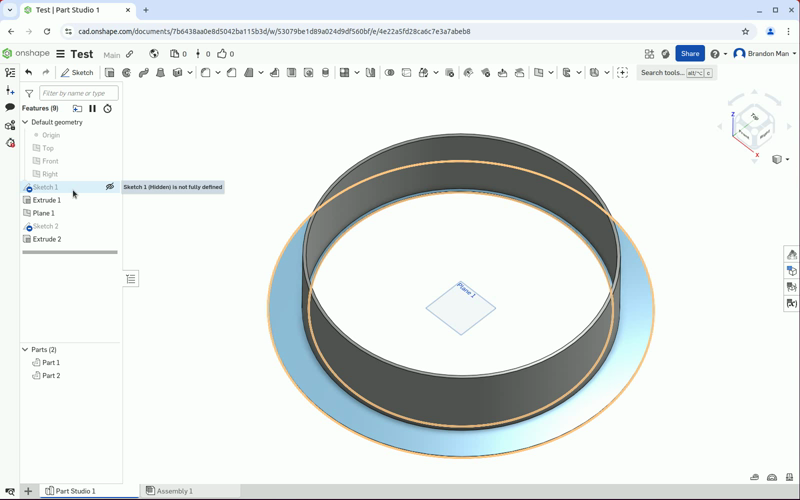
click(73, 189)